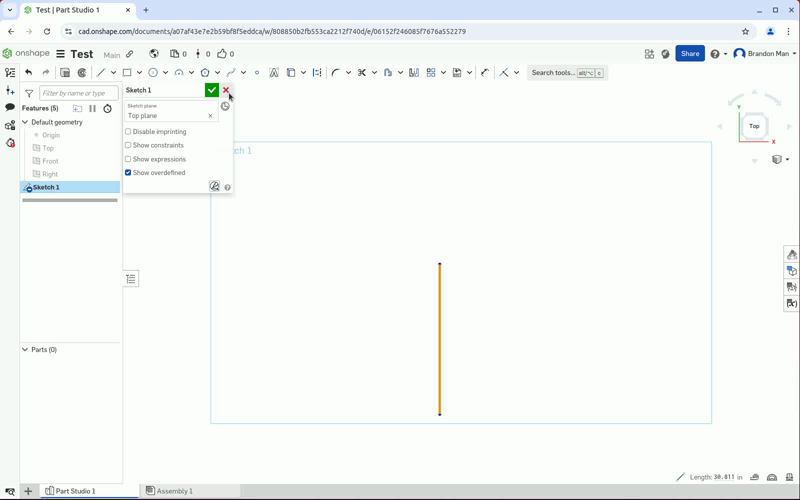
key(shift+h)
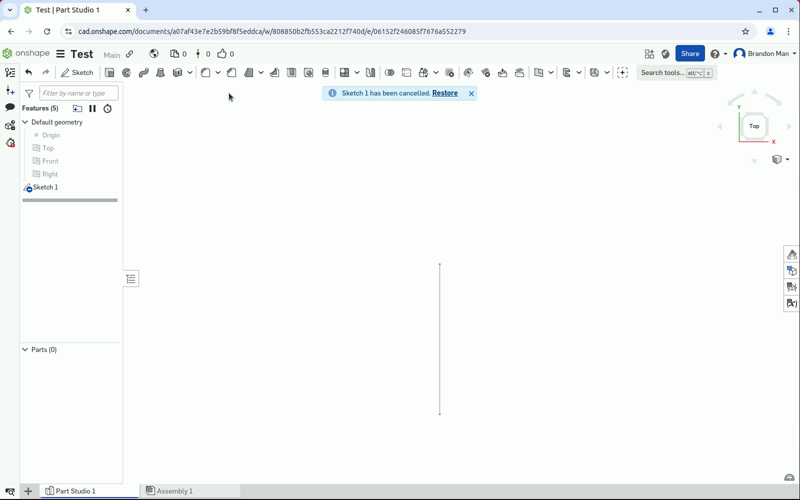
mouse_move(73, 352)
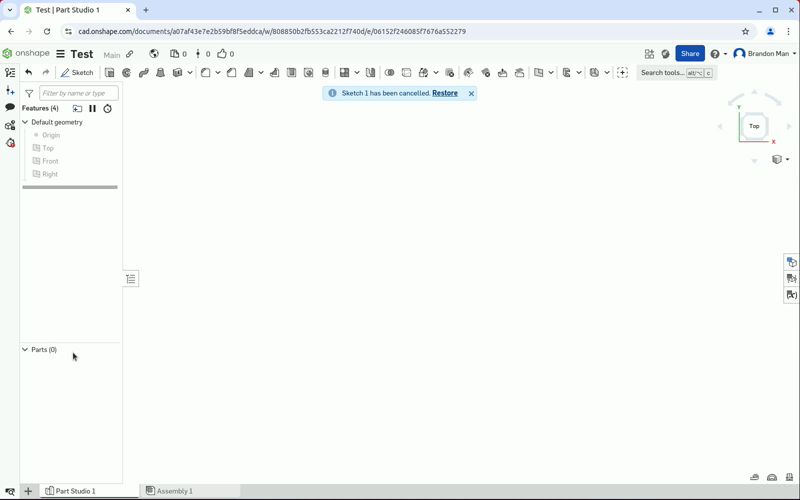
key(y)
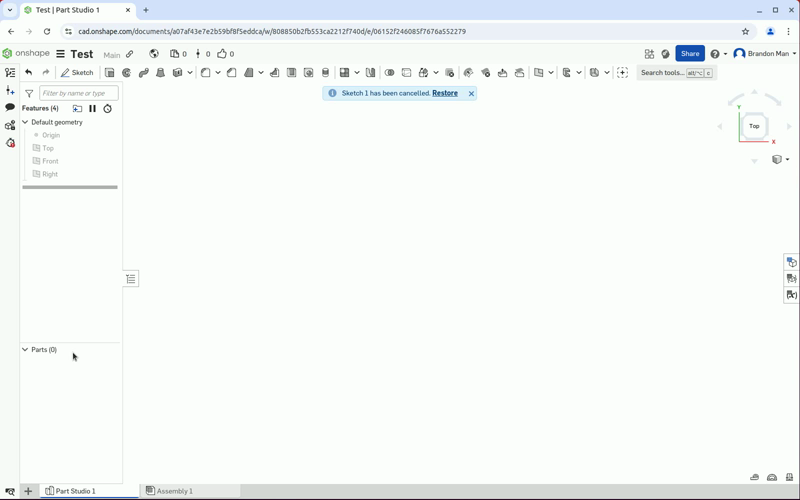
key(shift+p)
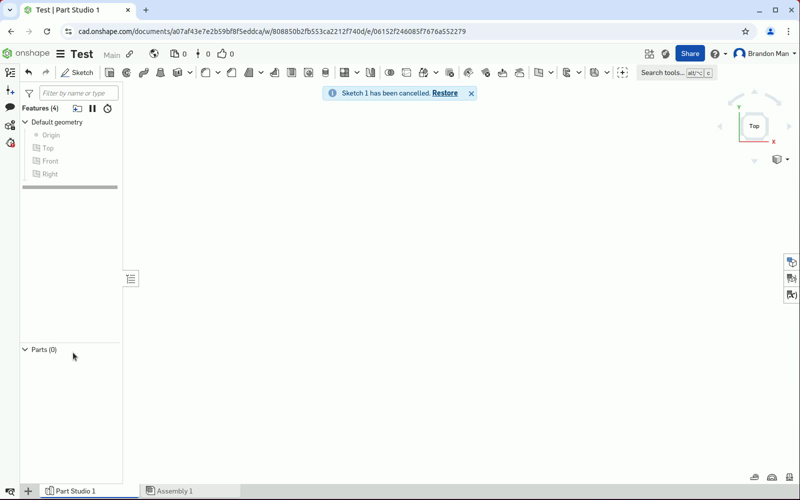
key(space)
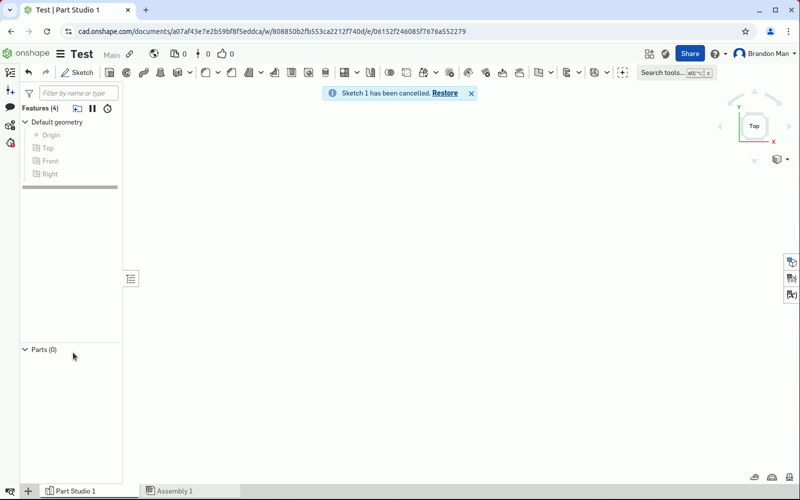
key_down(shift)
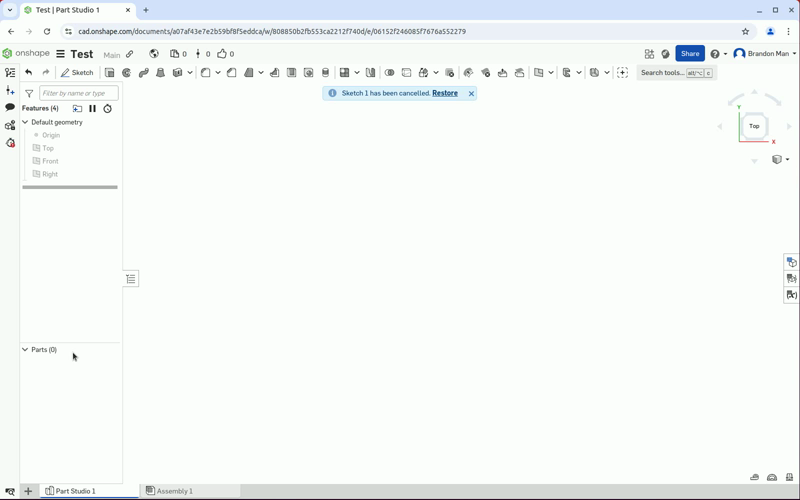
key(up)
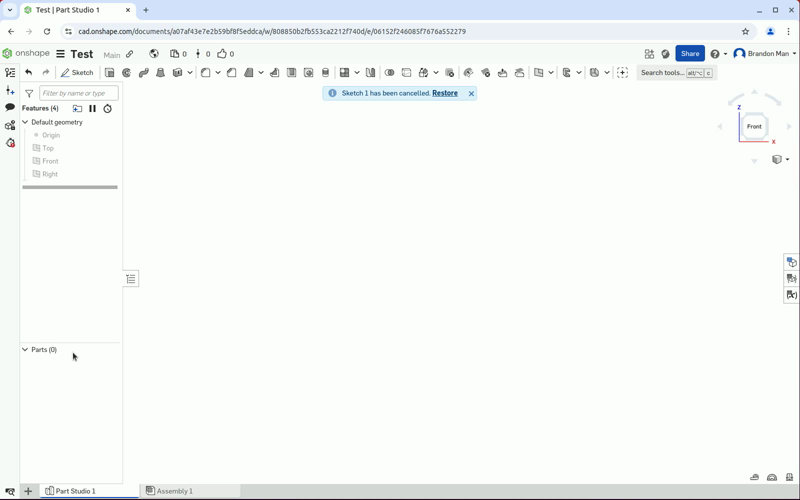
key_up(shift)
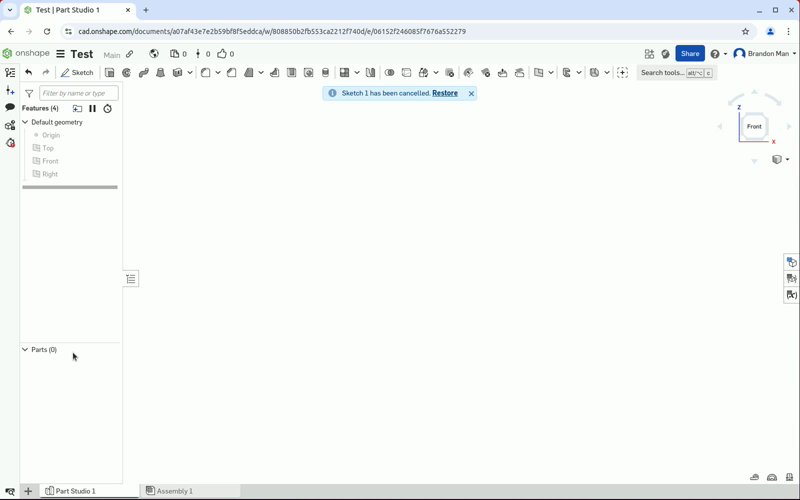
mouse_move(73, 352)
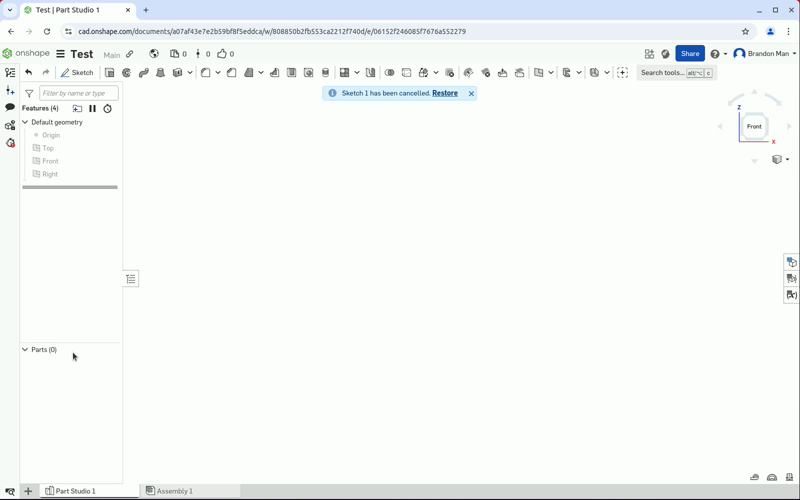
key(shift+y)
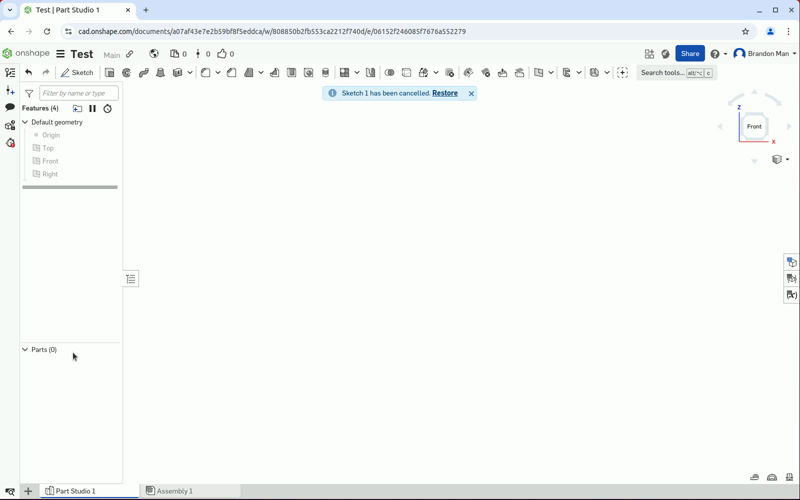
key(shift+s)
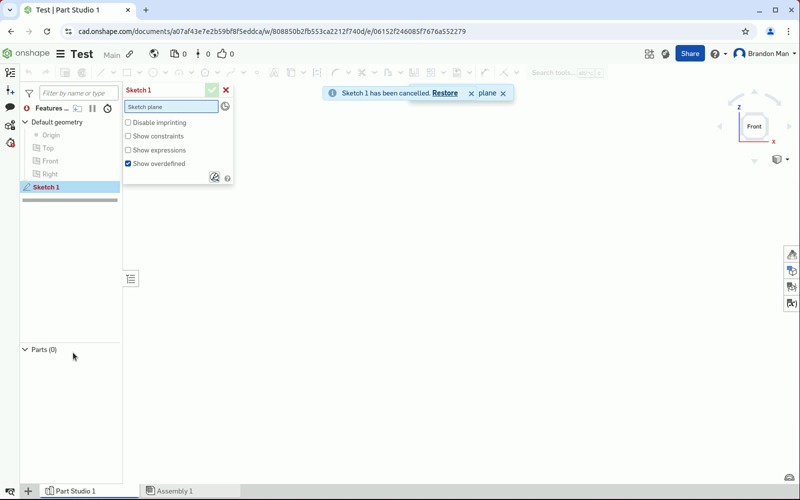
mouse_move(73, 163)
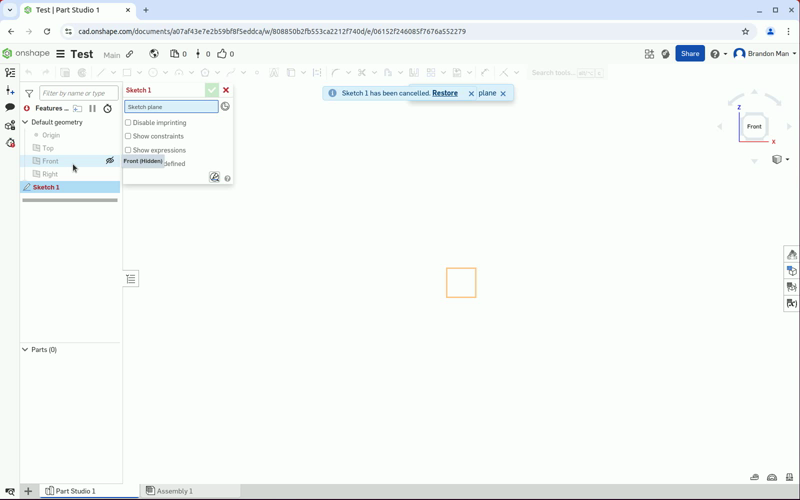
click(73, 163)
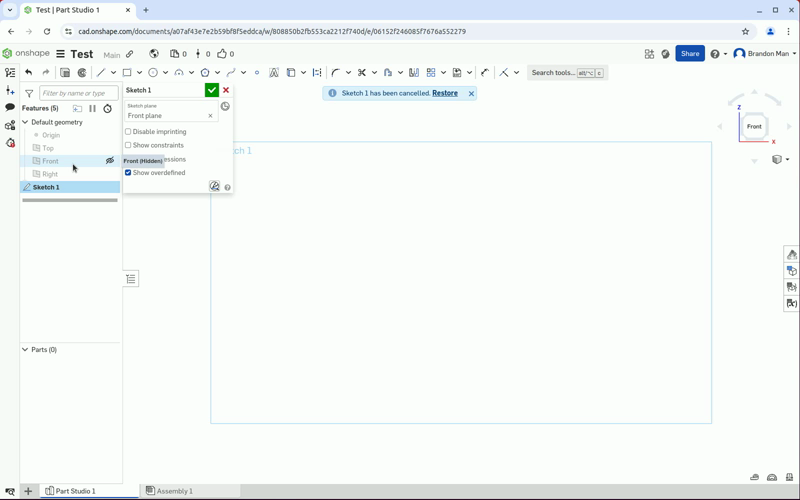
mouse_move(73, 352)
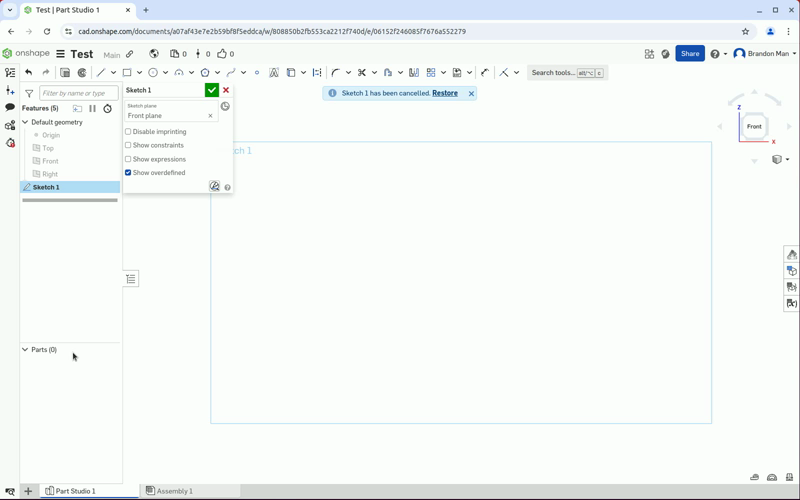
key(y)
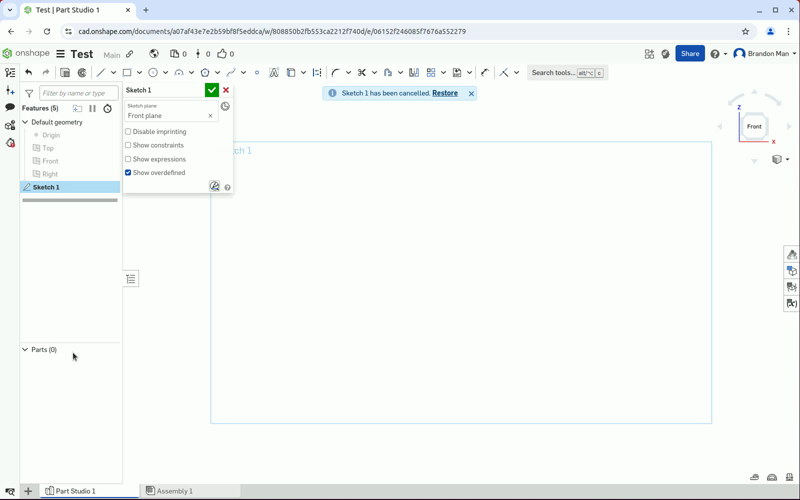
key(l)
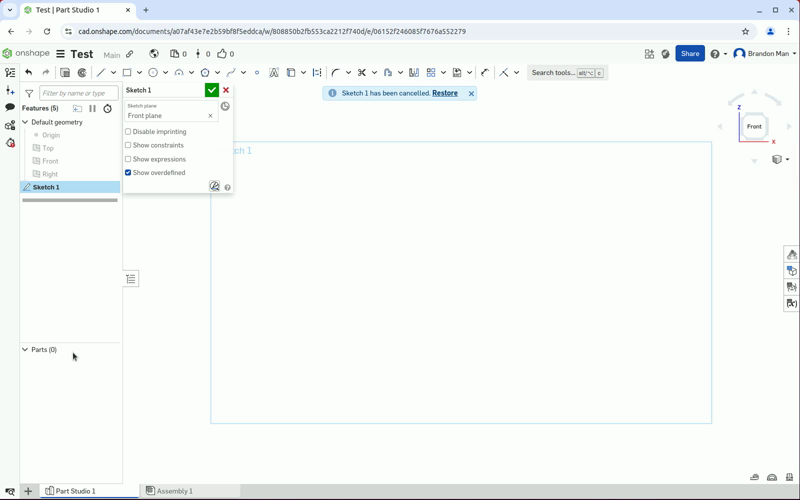
key_down(shift)
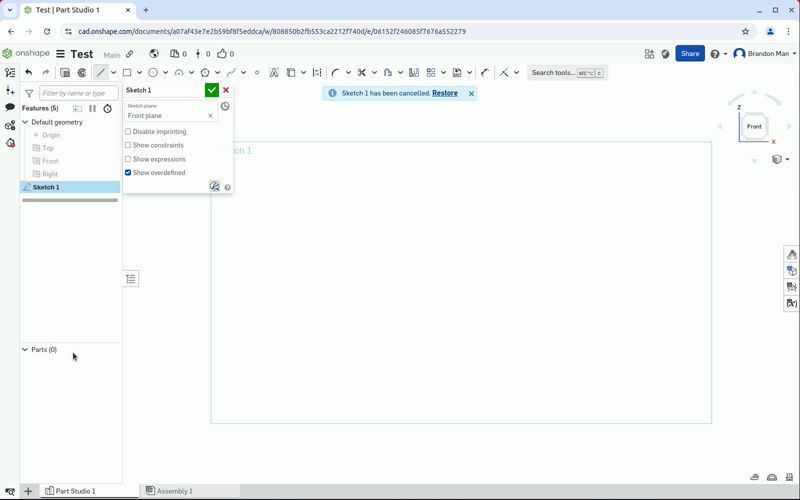
mouse_move(348, 222)
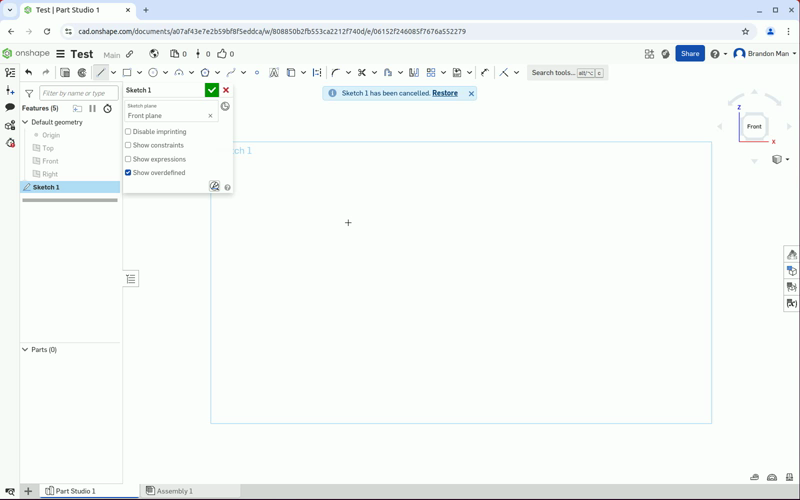
click(348, 222)
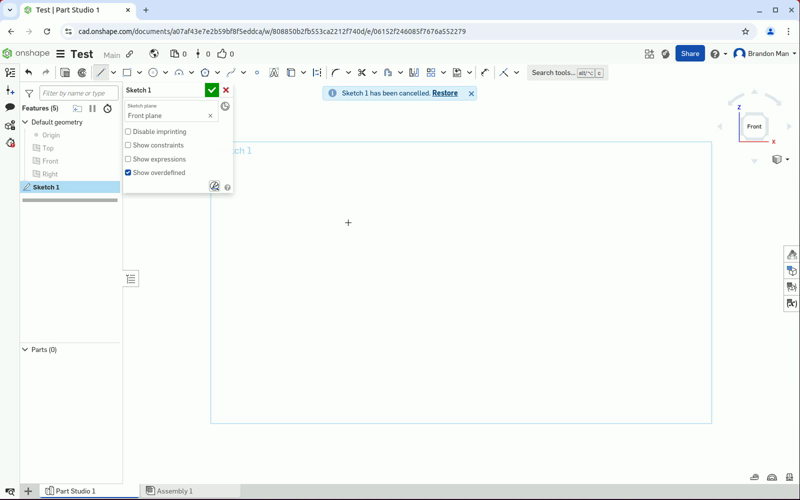
key_up(shift)
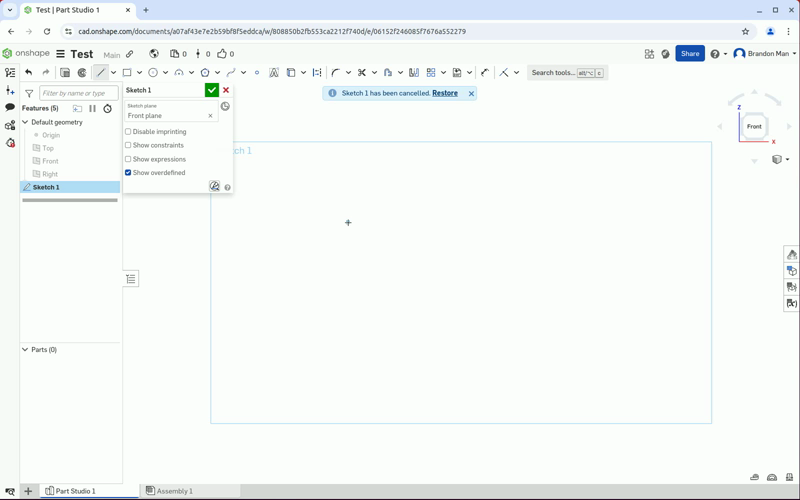
key_down(shift)
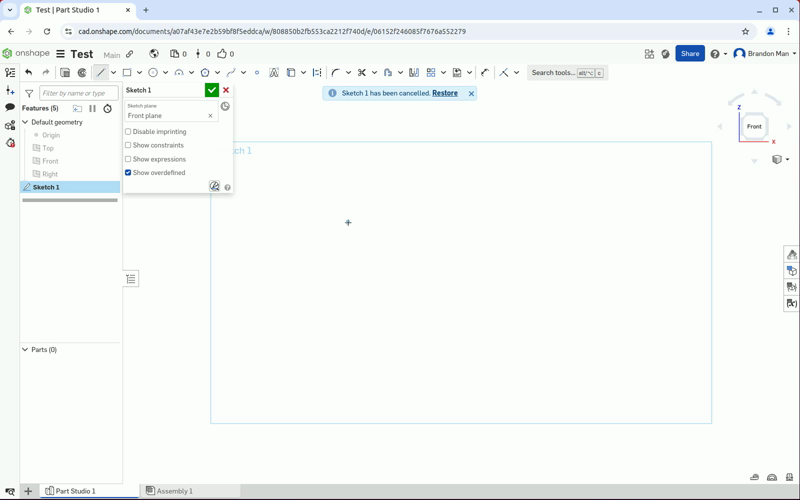
mouse_move(544, 222)
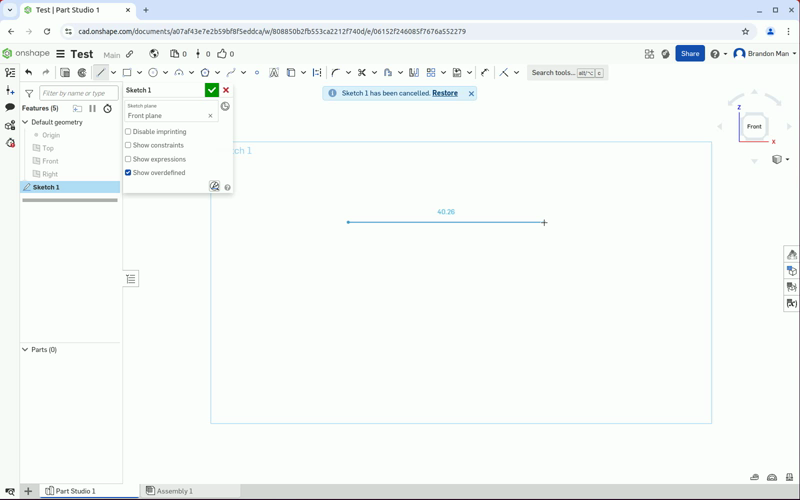
click(544, 222)
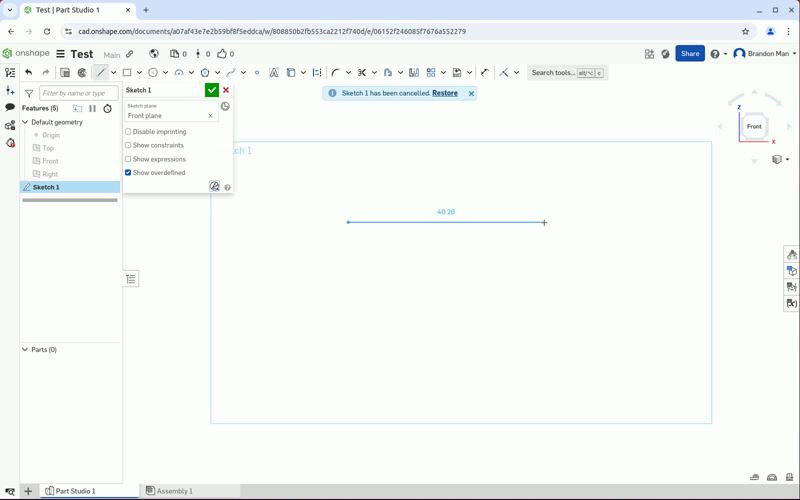
key_up(shift)
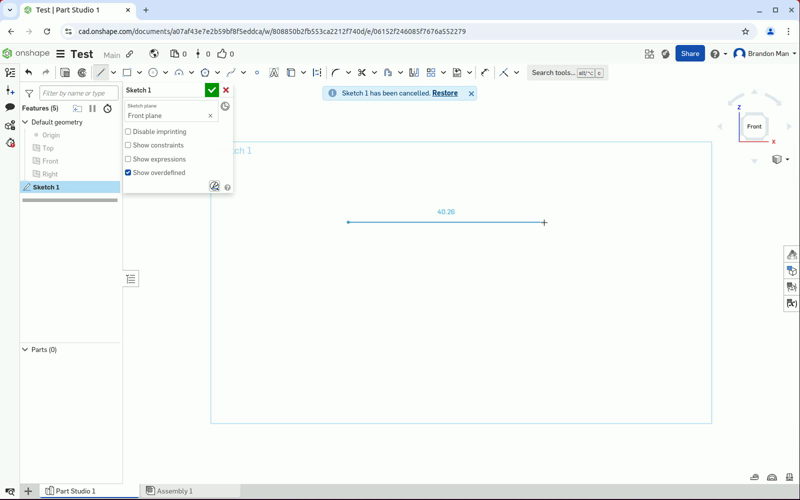
key_down(shift)
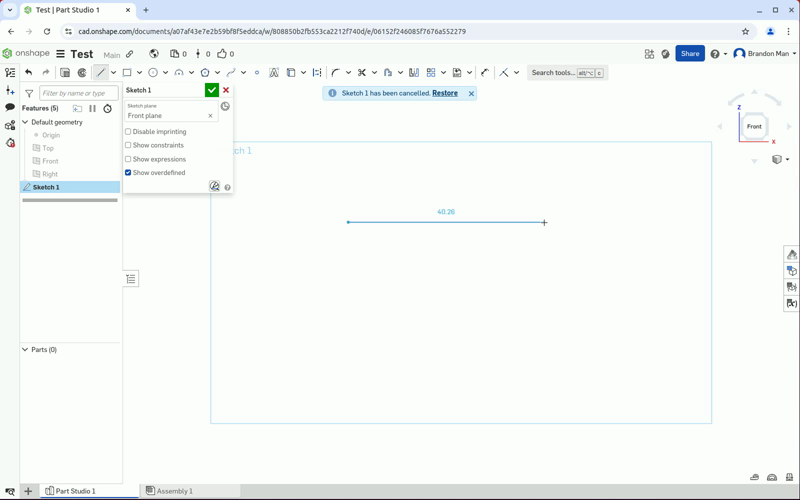
mouse_move(574, 222)
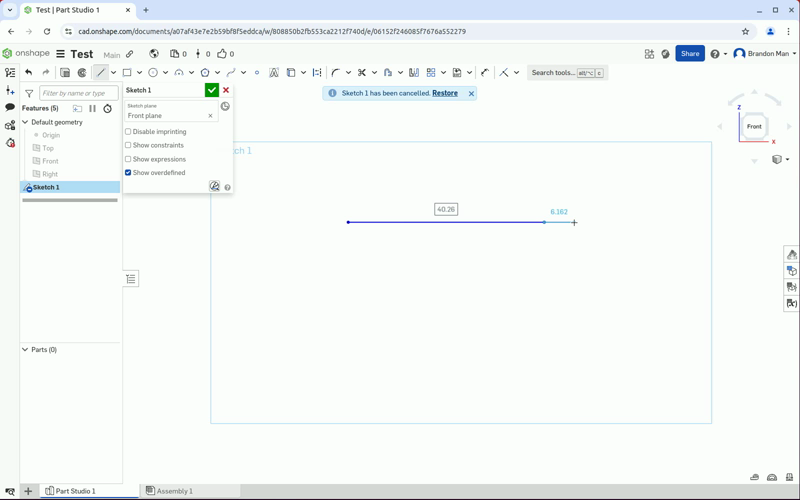
mouse_move(544, 209)
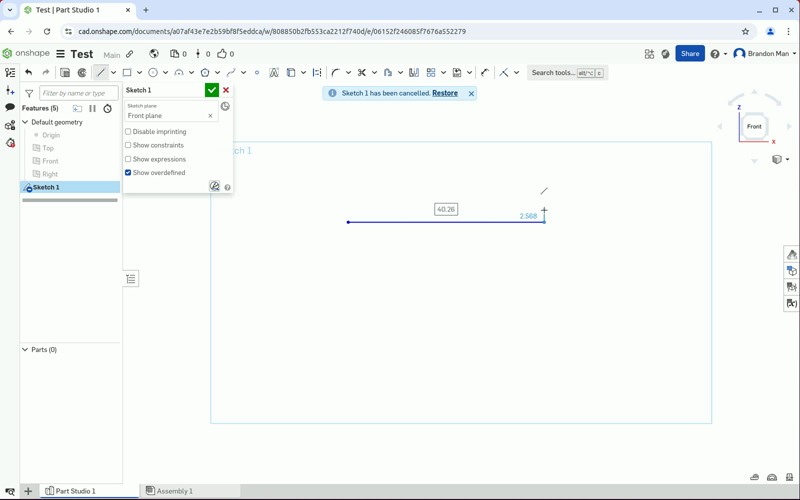
click(544, 209)
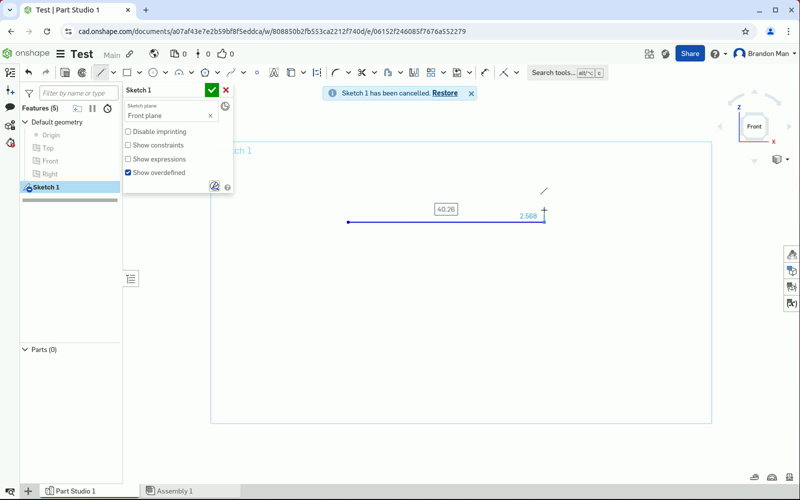
key_up(shift)
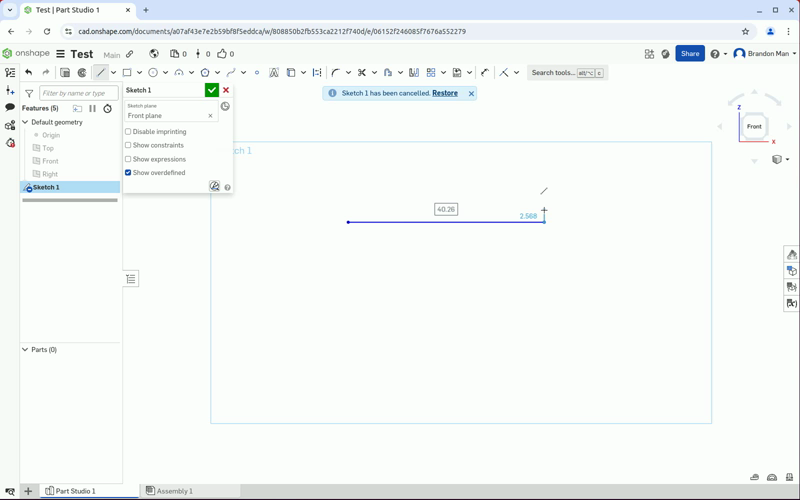
key_down(shift)
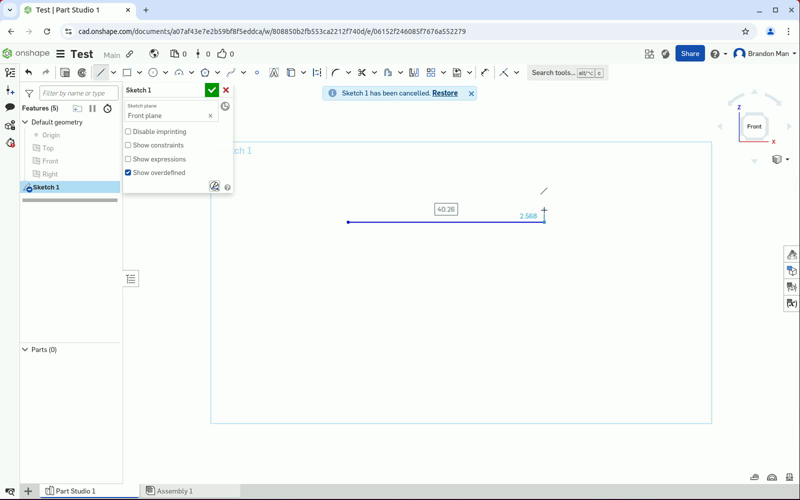
mouse_move(348, 209)
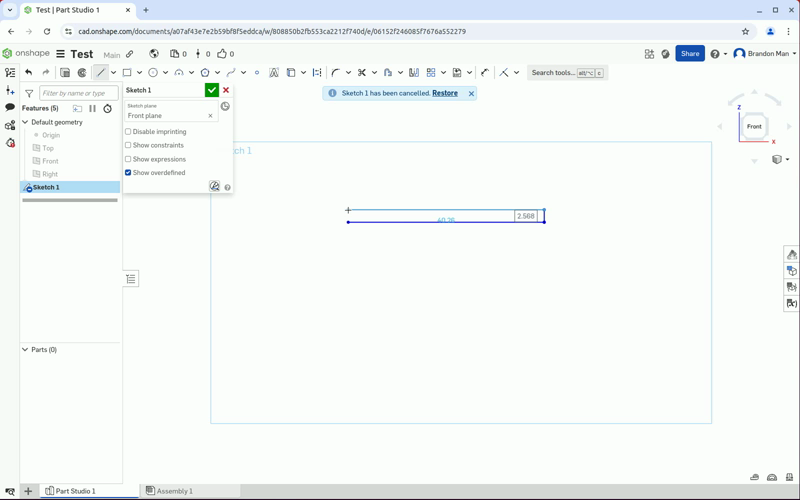
click(348, 209)
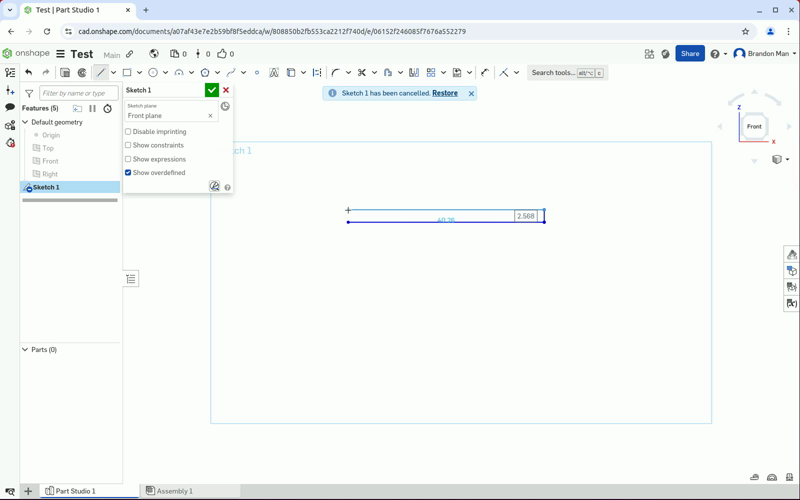
key_up(shift)
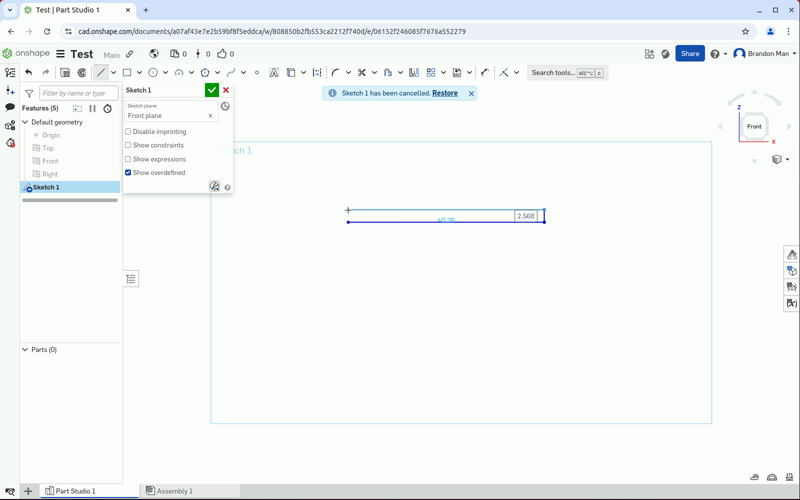
mouse_move(378, 209)
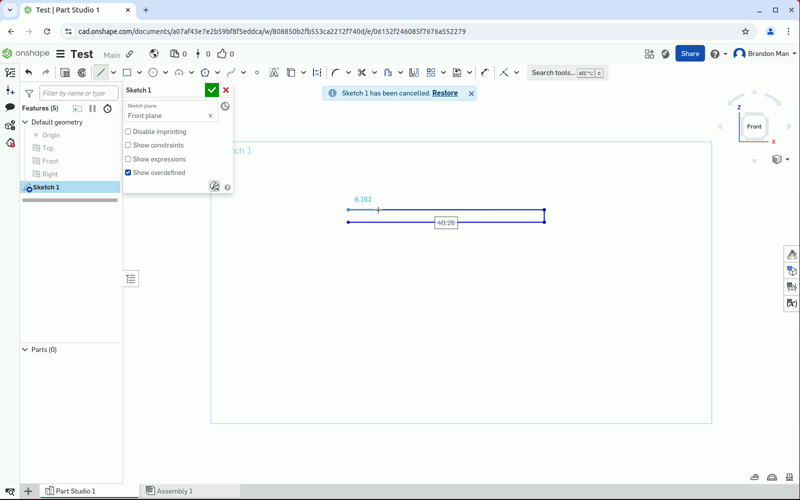
key_down(shift)
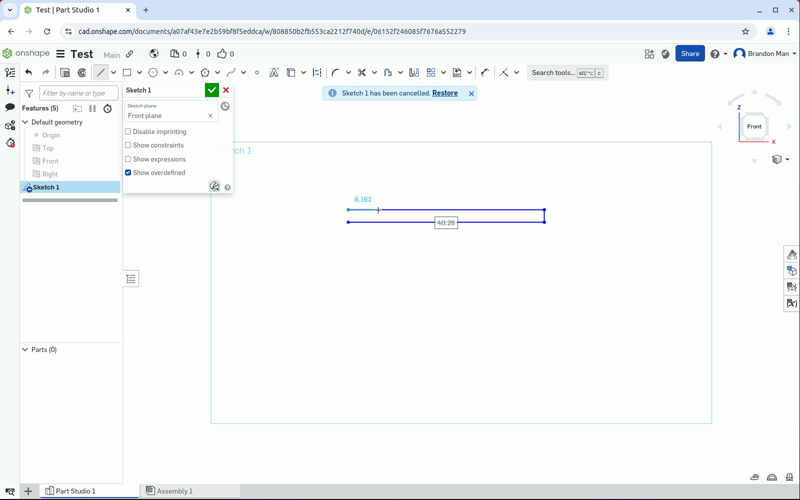
mouse_move(348, 222)
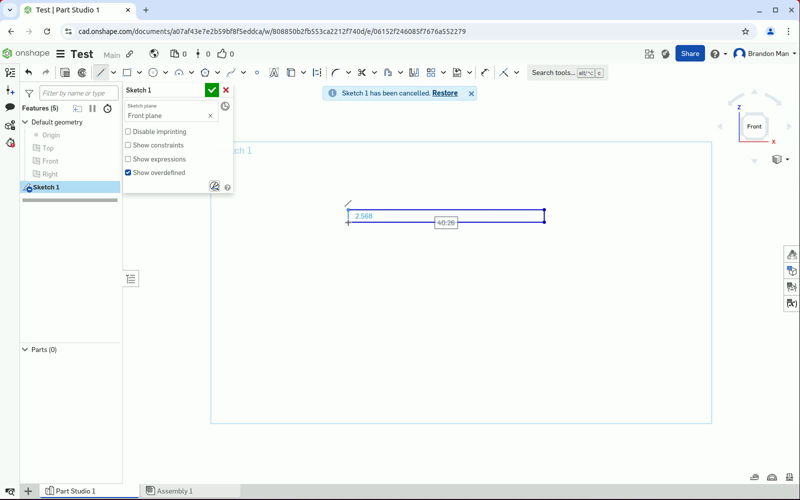
key_up(shift)
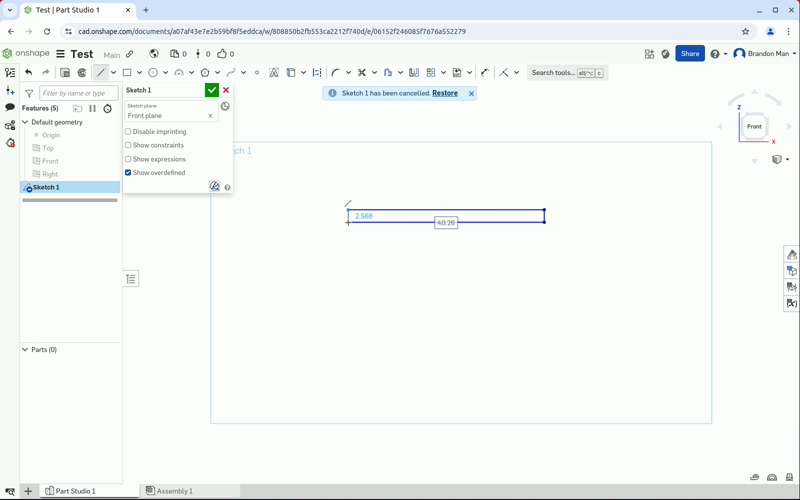
click(348, 222)
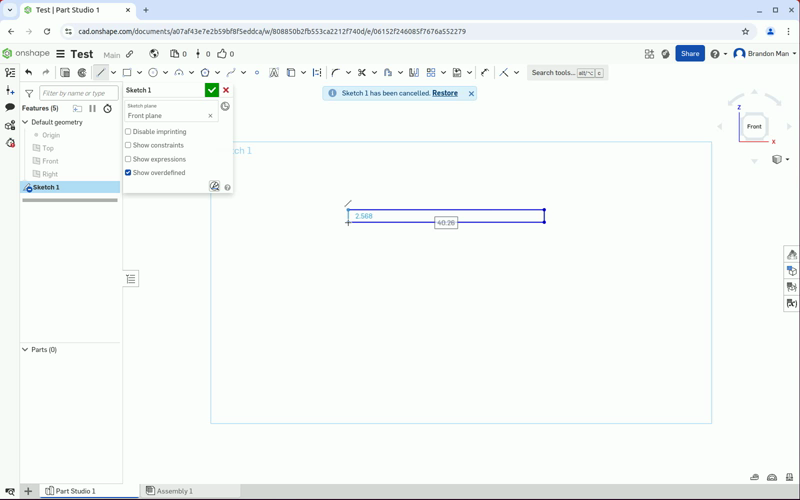
key(esc)
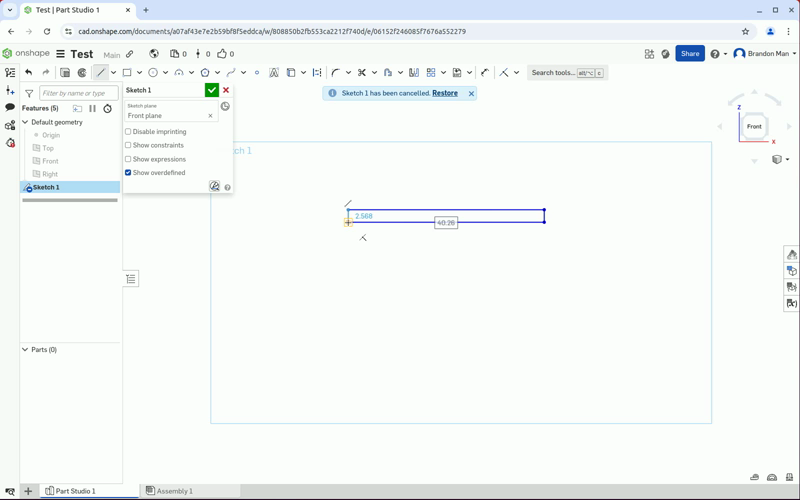
mouse_move(357, 216)
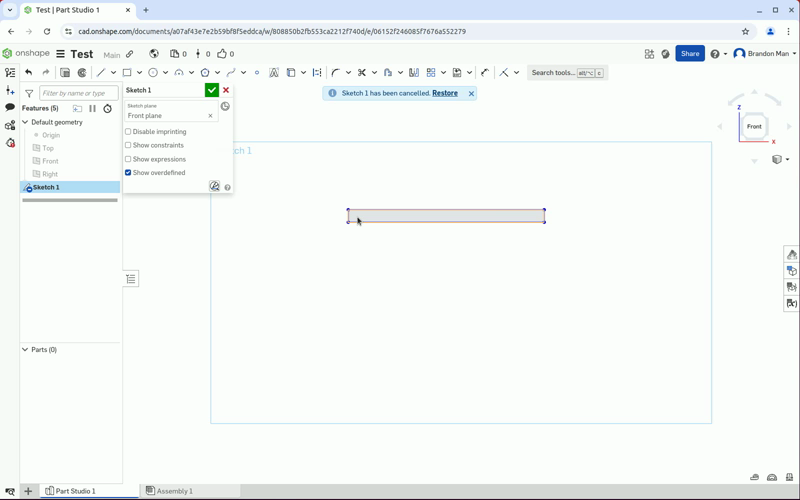
click(357, 216)
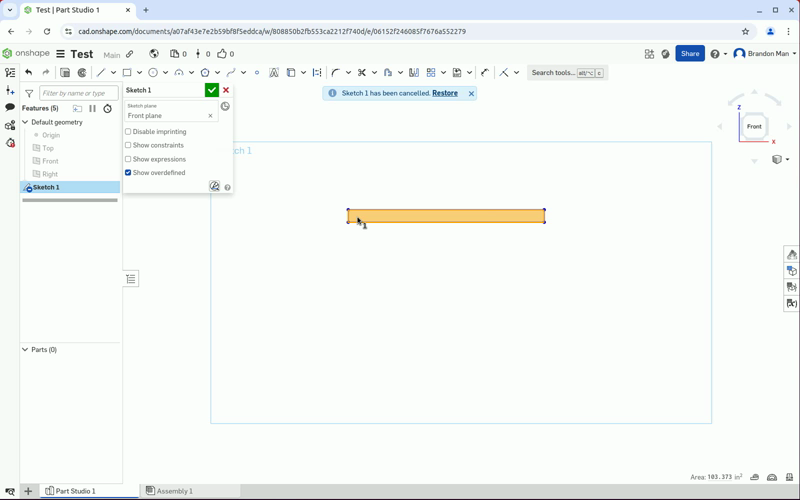
mouse_move(73, 352)
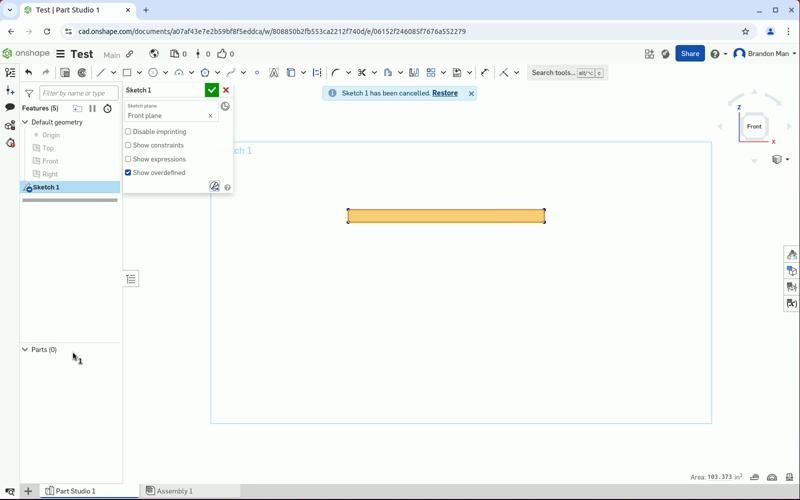
key(shift+y)
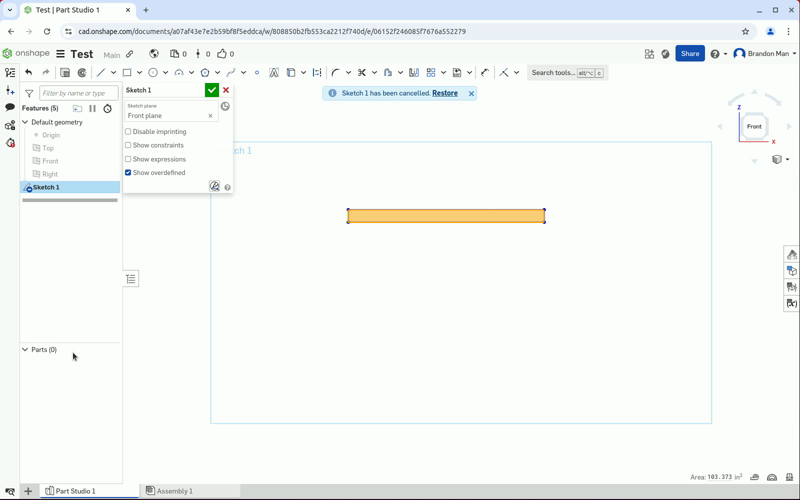
key(shift+e)
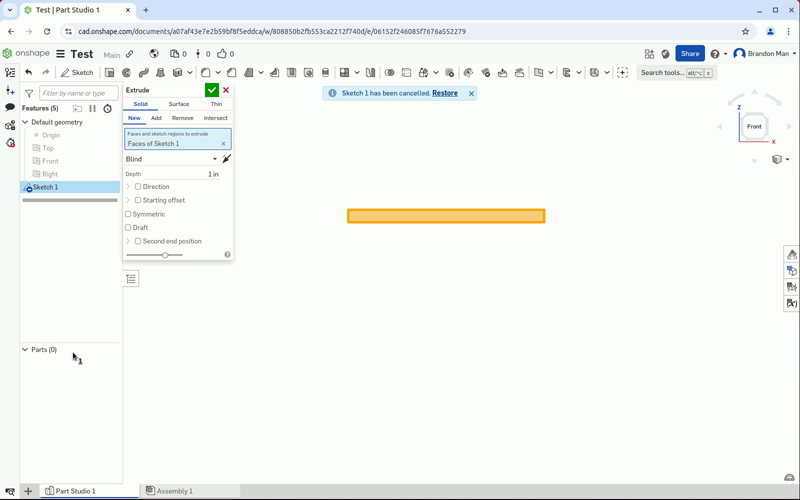
mouse_move(143, 106)
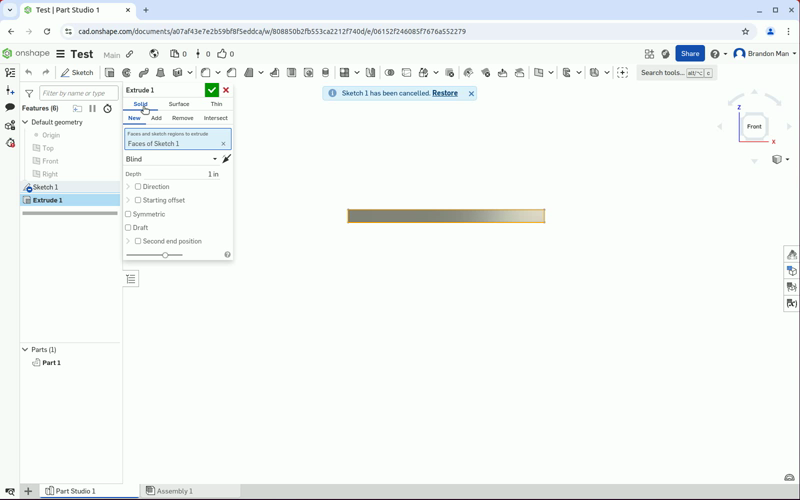
click(143, 106)
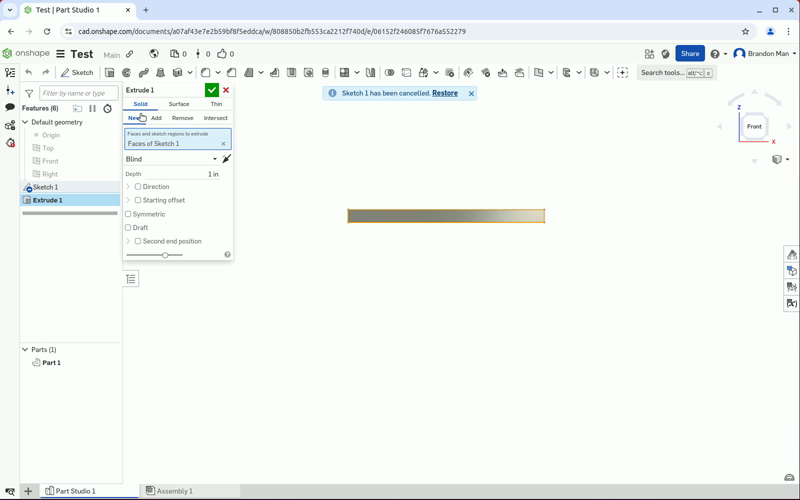
mouse_move(137, 120)
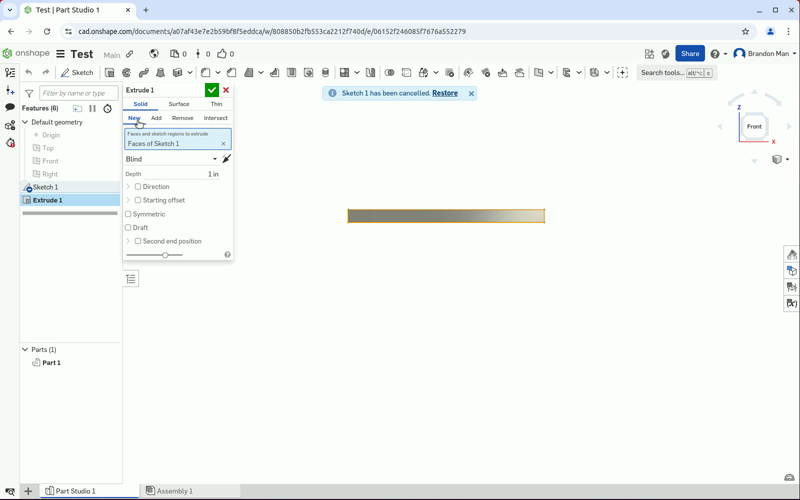
click(137, 120)
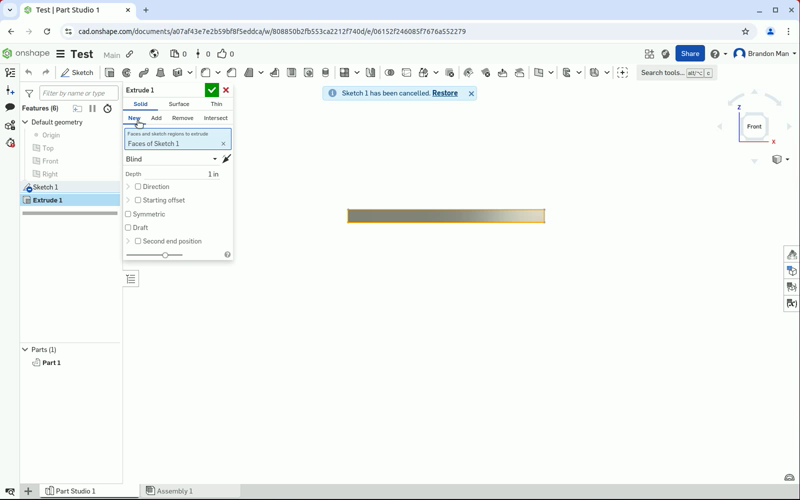
key(tab, 4)
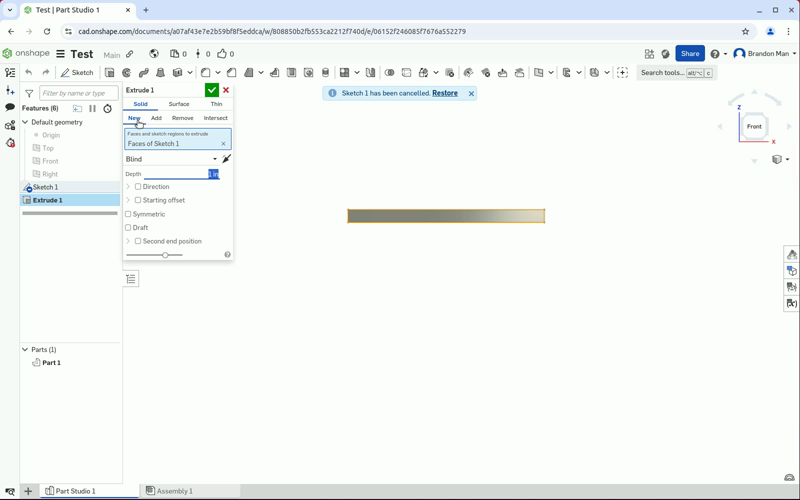
text(8.906)
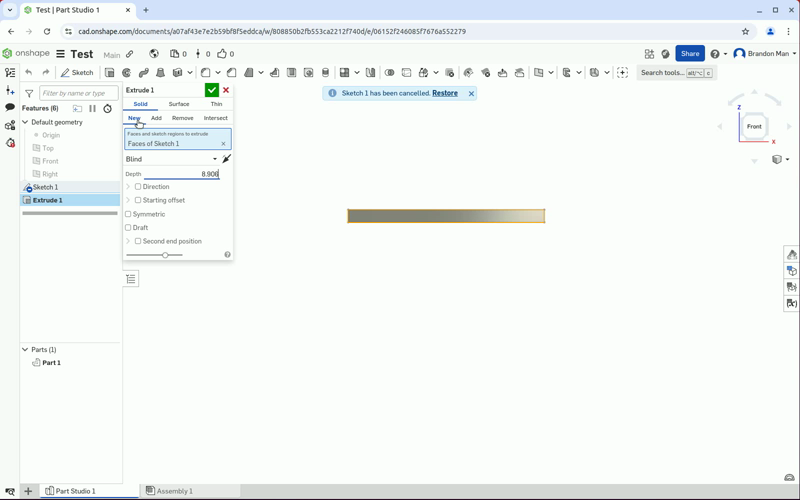
key(enter)
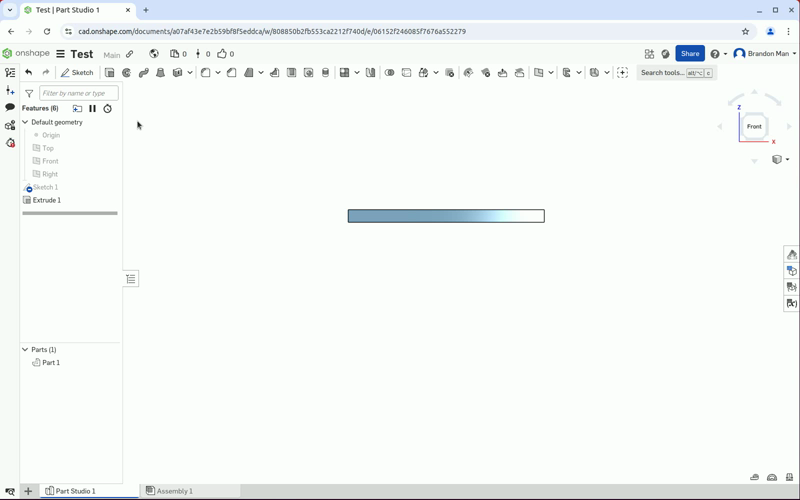
key(shift+h)
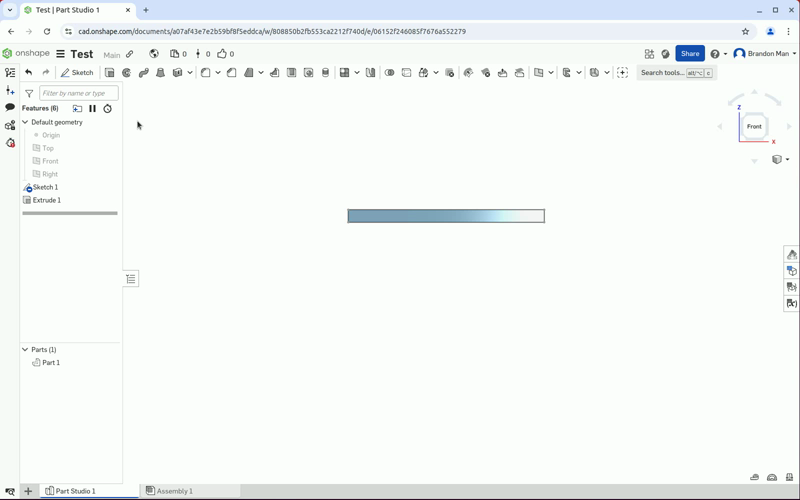
key(shift+h)
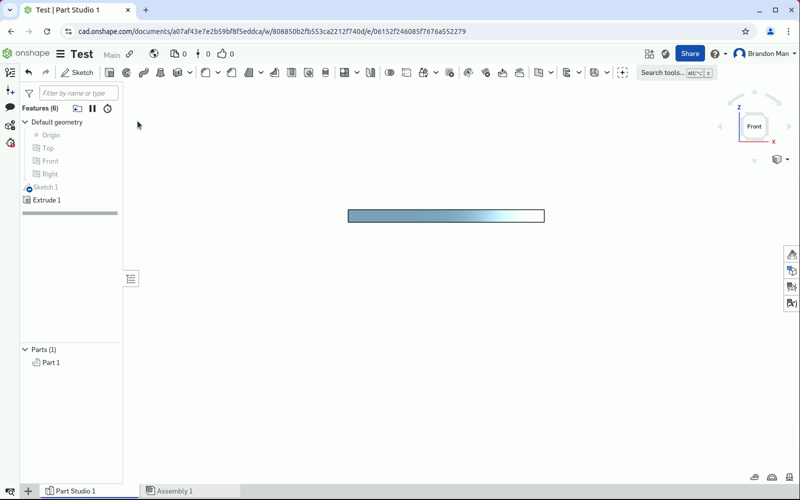
mouse_move(73, 189)
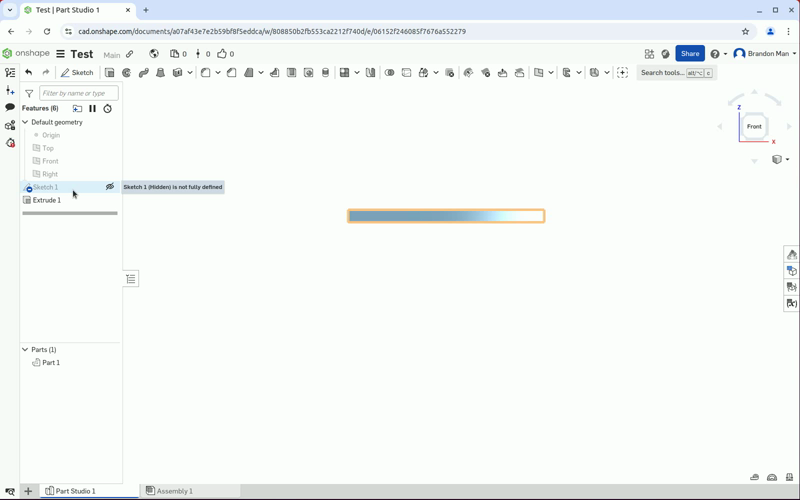
click(73, 189)
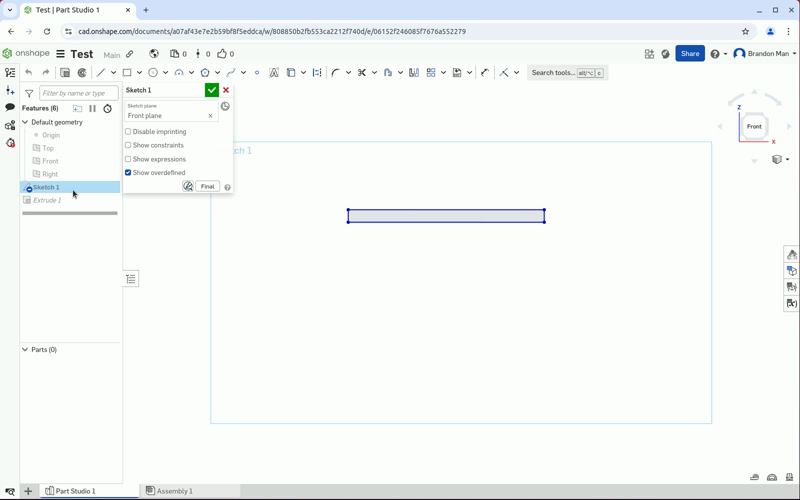
mouse_move(229, 92)
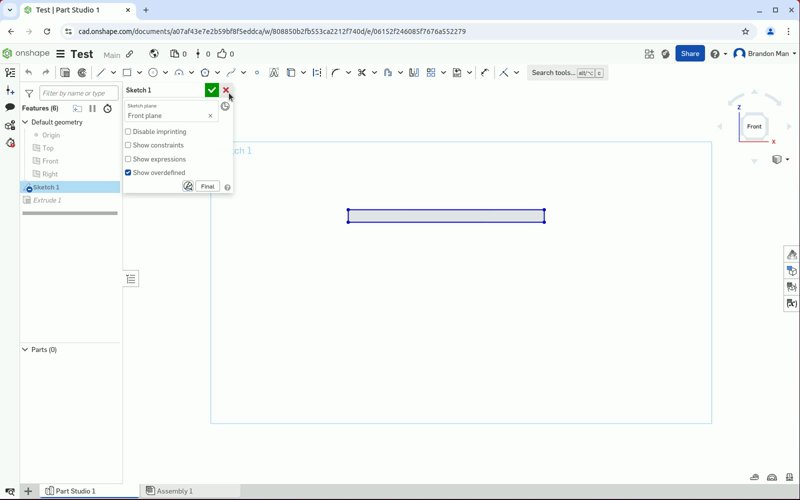
click(229, 92)
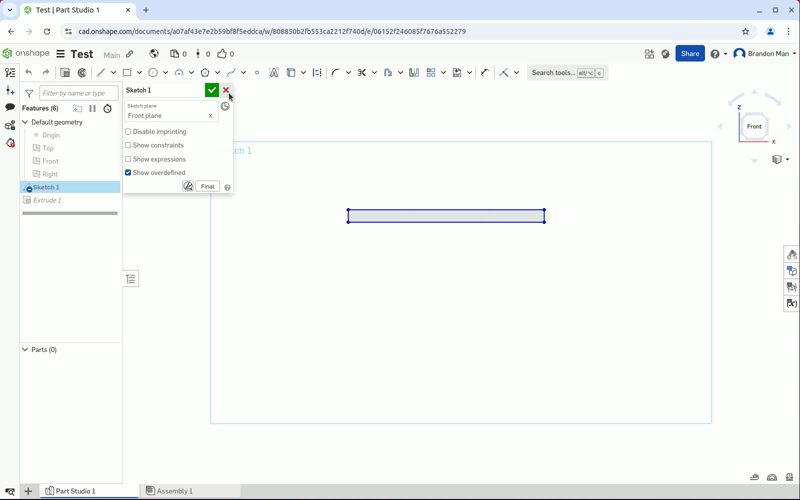
key(shift+s)
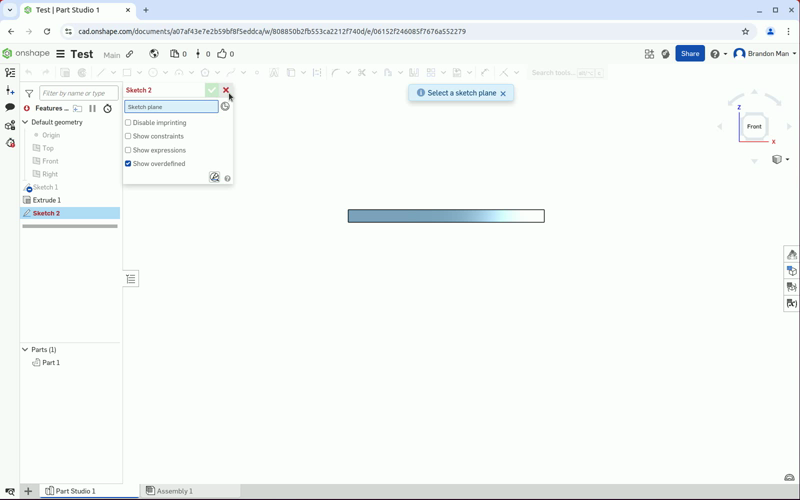
mouse_move(73, 163)
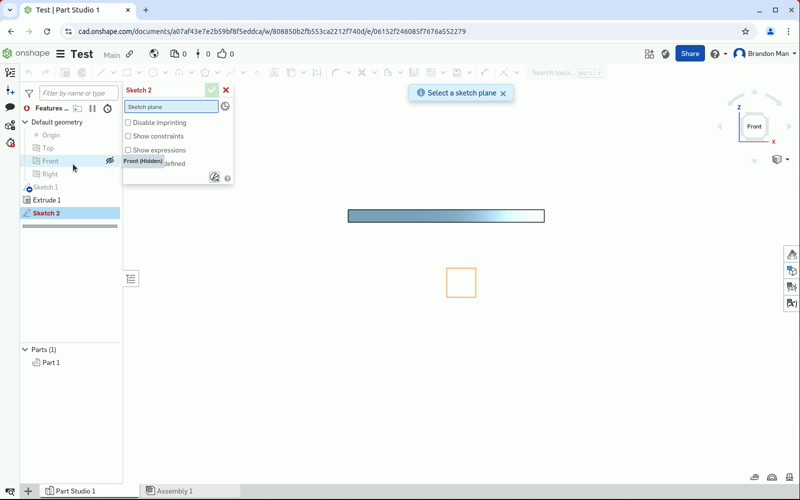
click(73, 163)
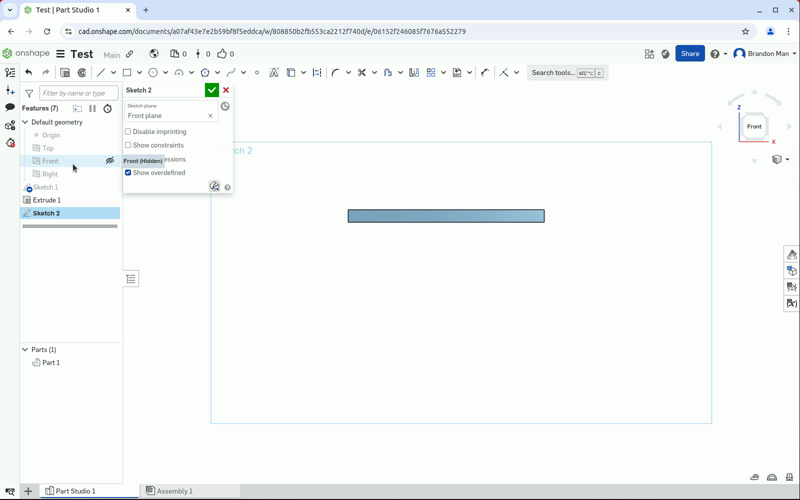
mouse_move(73, 352)
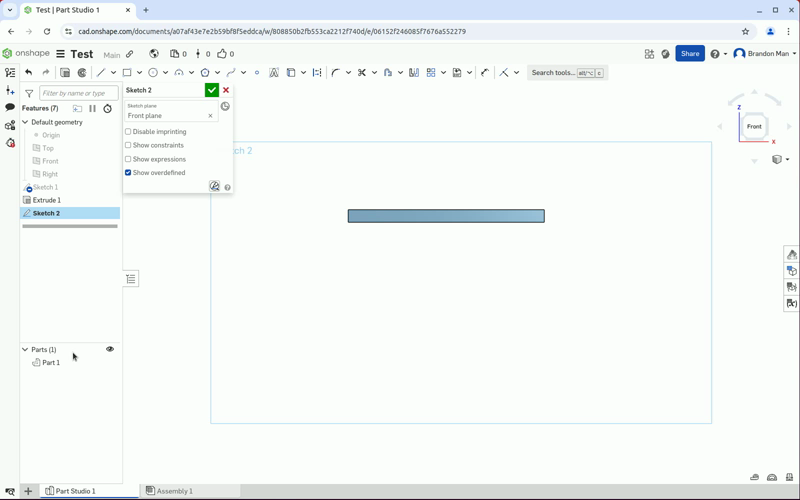
key(y)
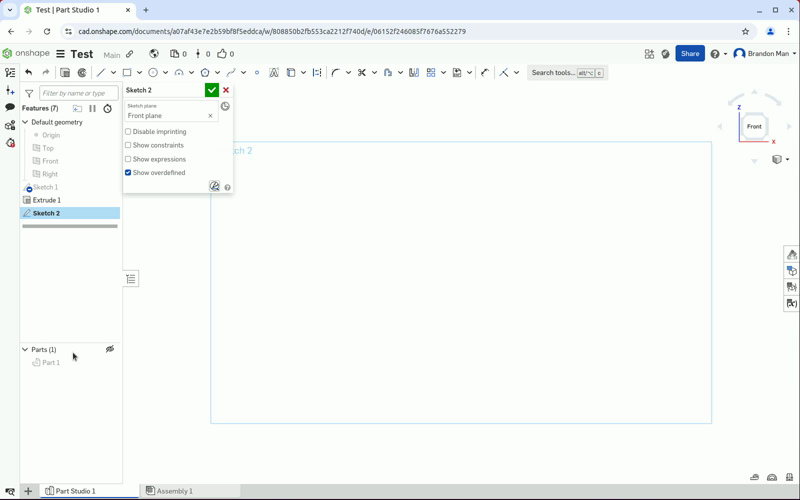
key(l)
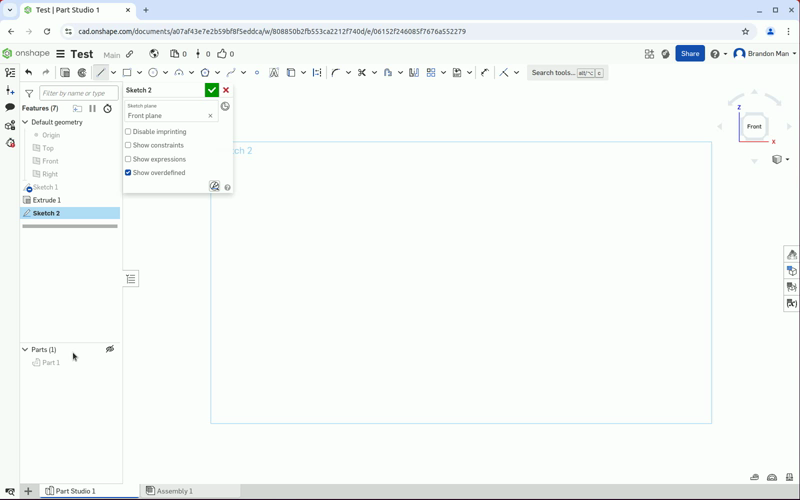
key_down(shift)
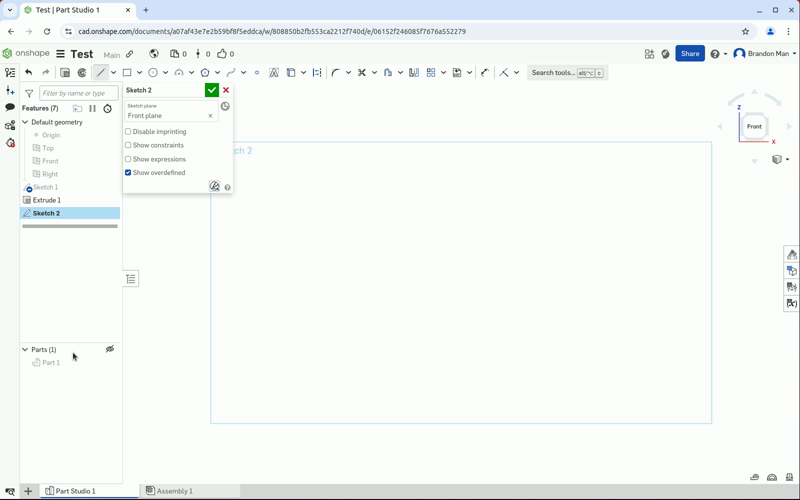
mouse_move(348, 222)
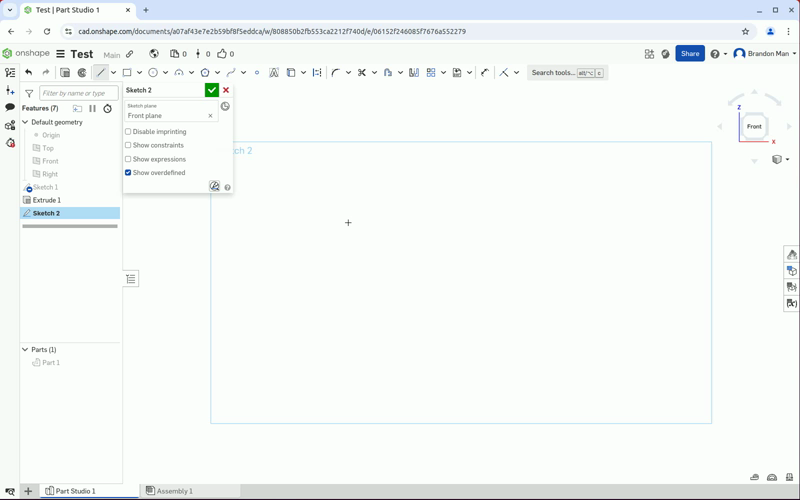
click(348, 222)
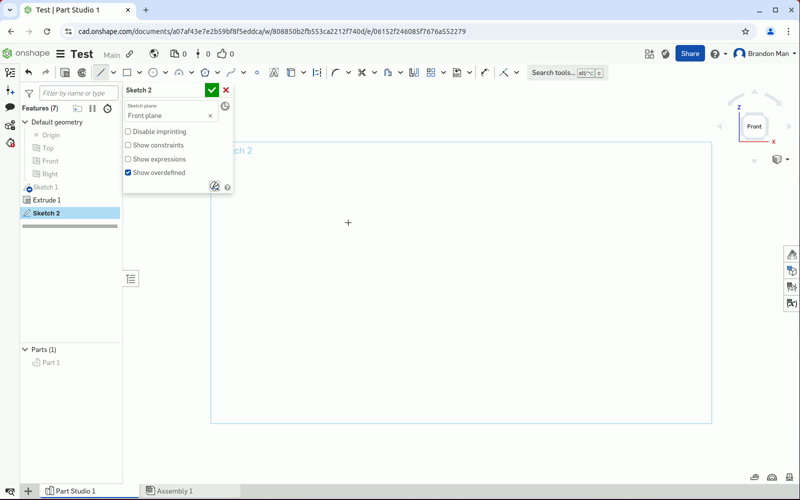
key_up(shift)
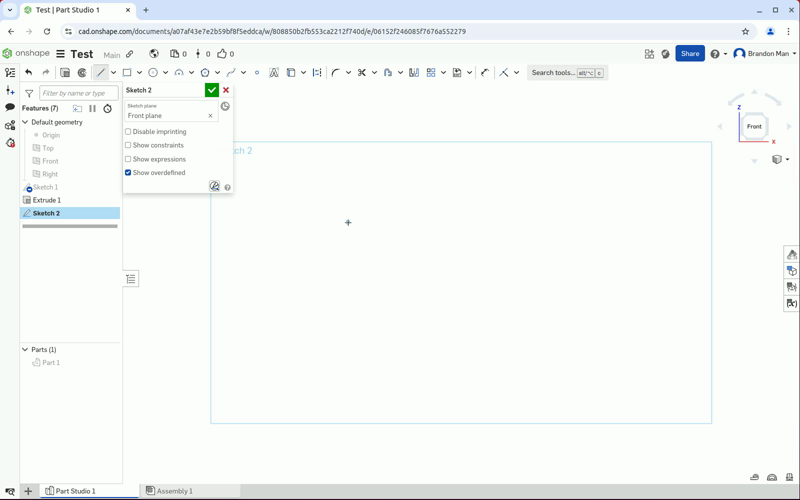
key_down(shift)
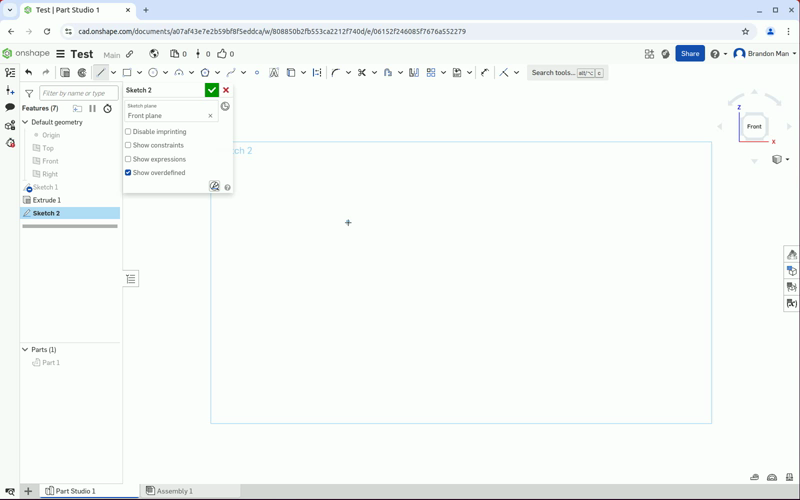
mouse_move(544, 222)
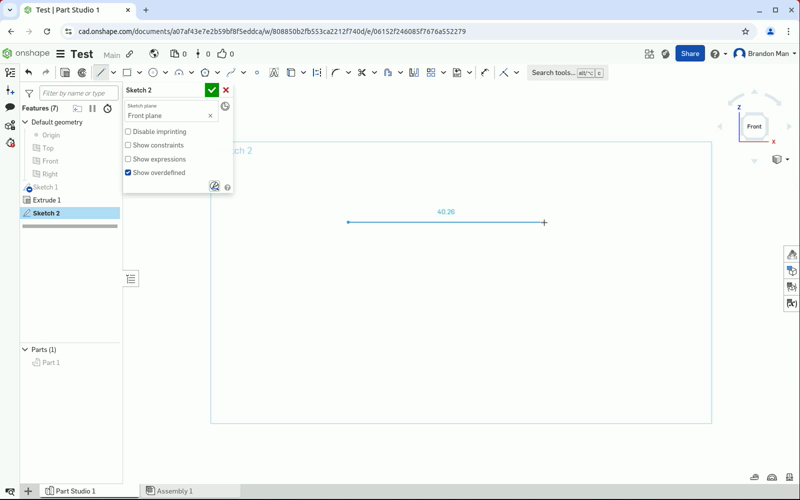
click(544, 222)
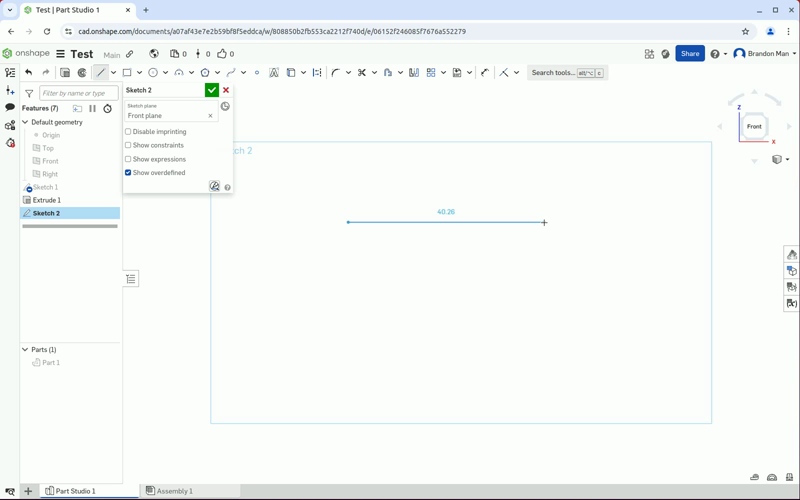
key_up(shift)
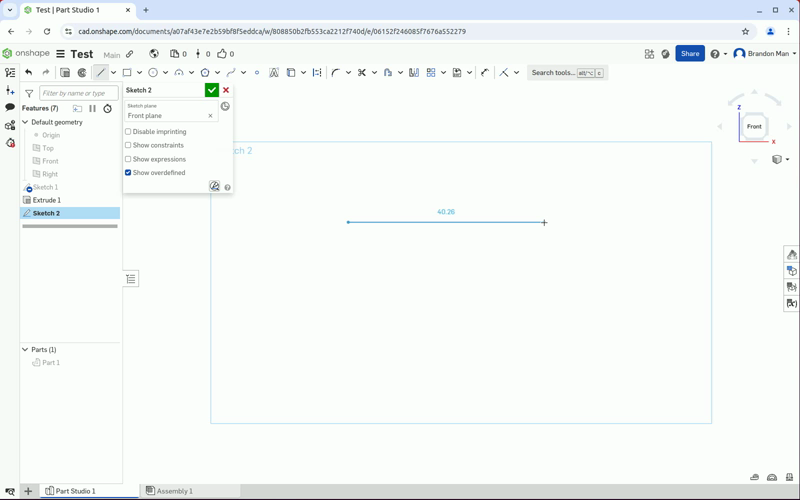
key_down(shift)
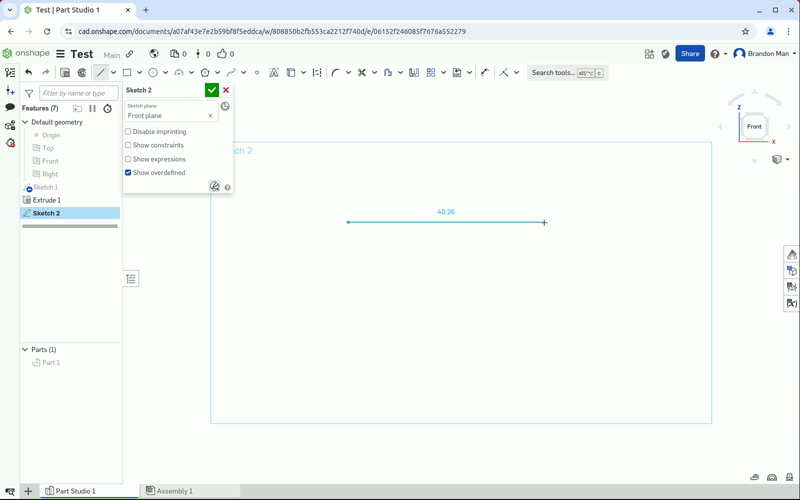
mouse_move(574, 222)
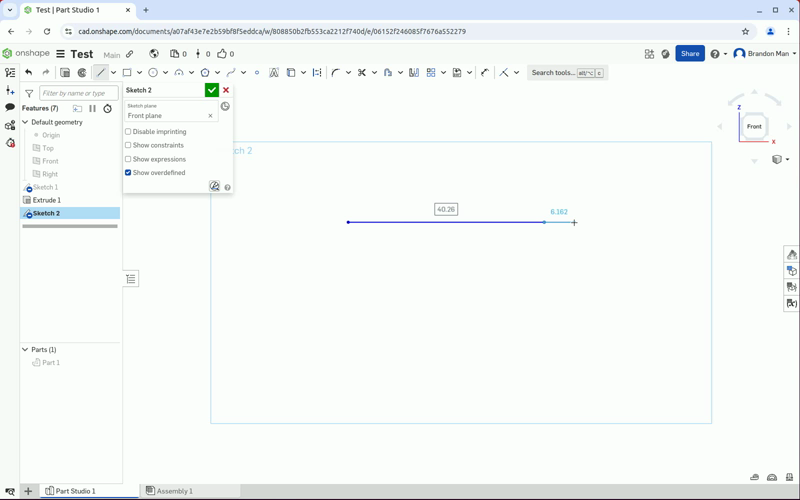
mouse_move(544, 209)
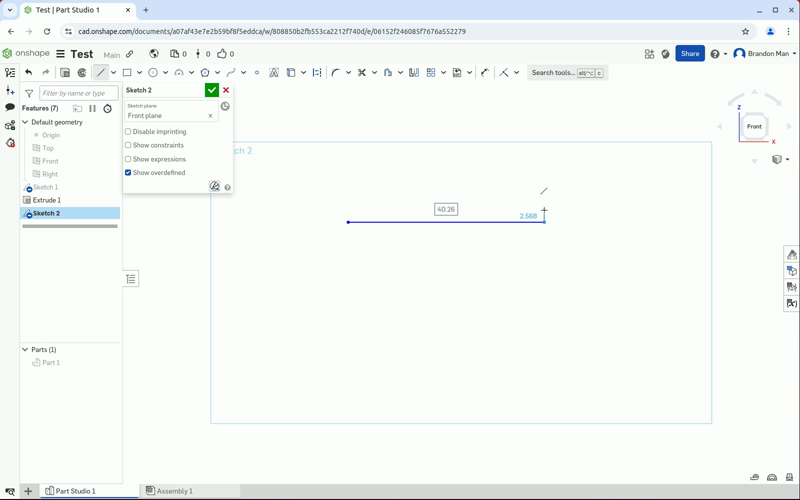
click(544, 209)
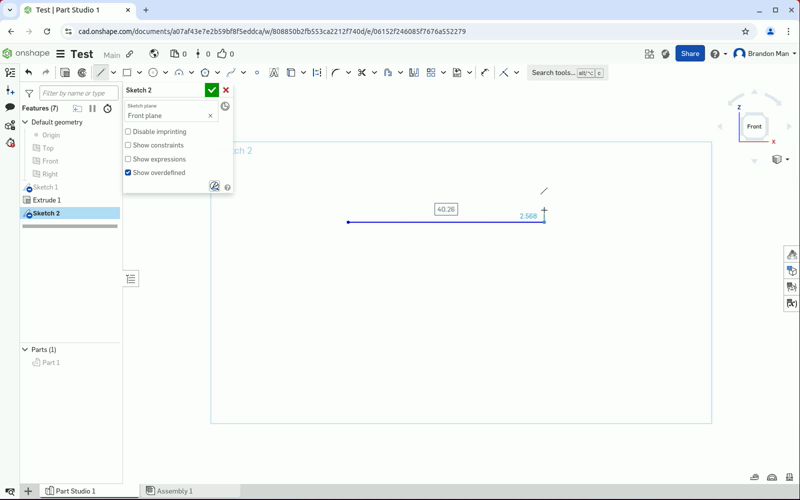
key_up(shift)
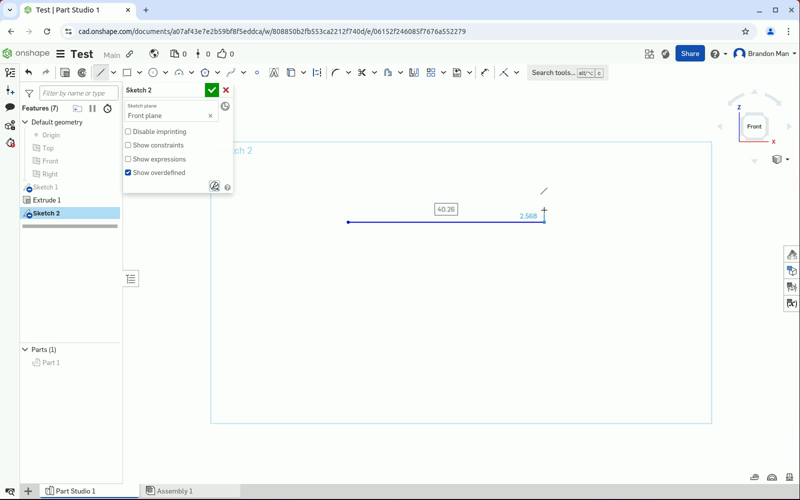
key_down(shift)
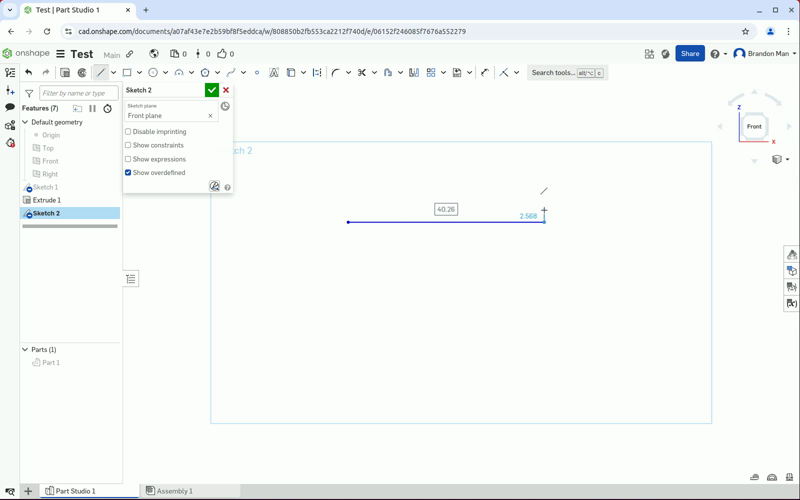
mouse_move(348, 209)
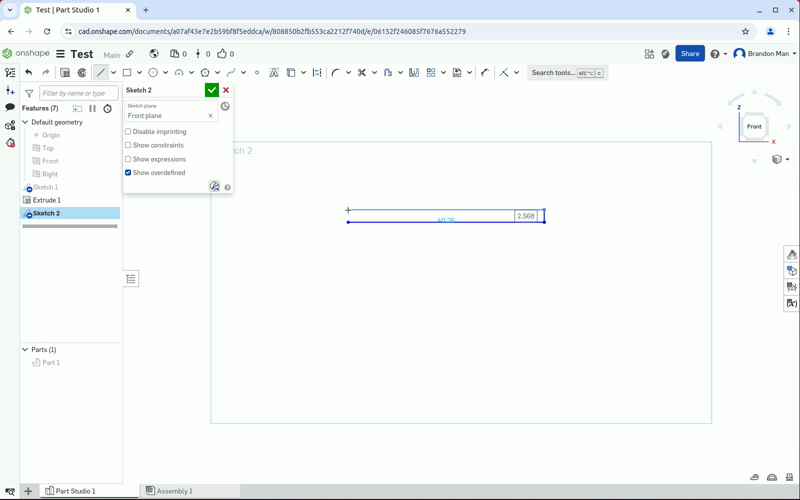
click(348, 209)
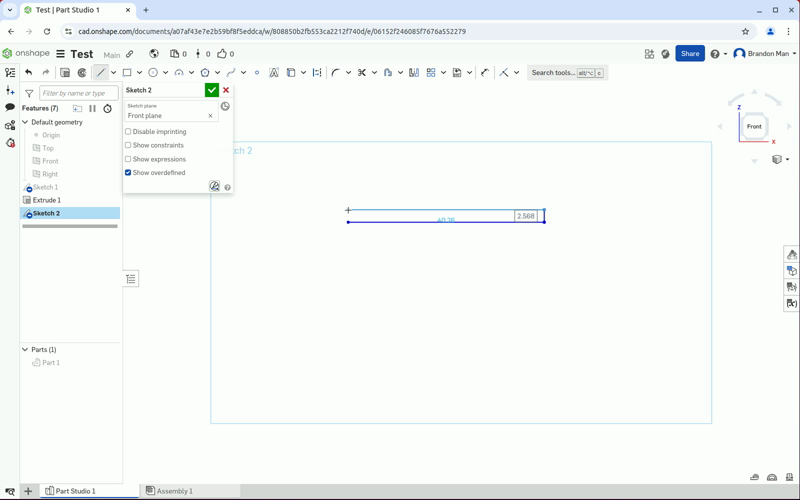
key_up(shift)
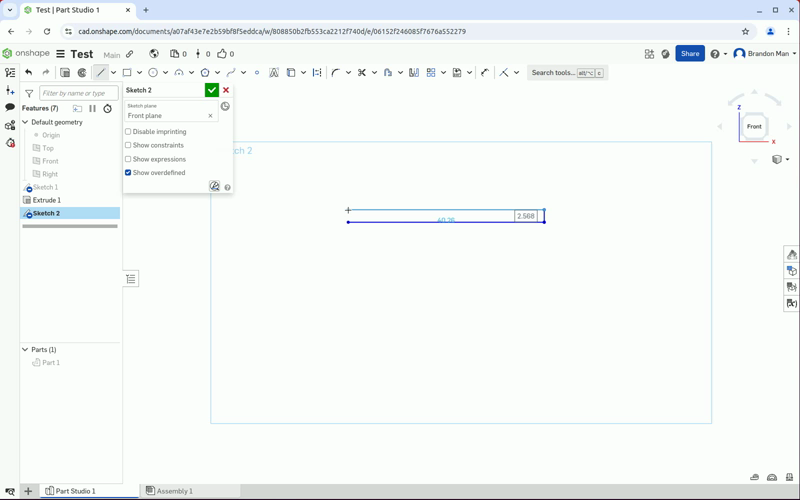
mouse_move(378, 209)
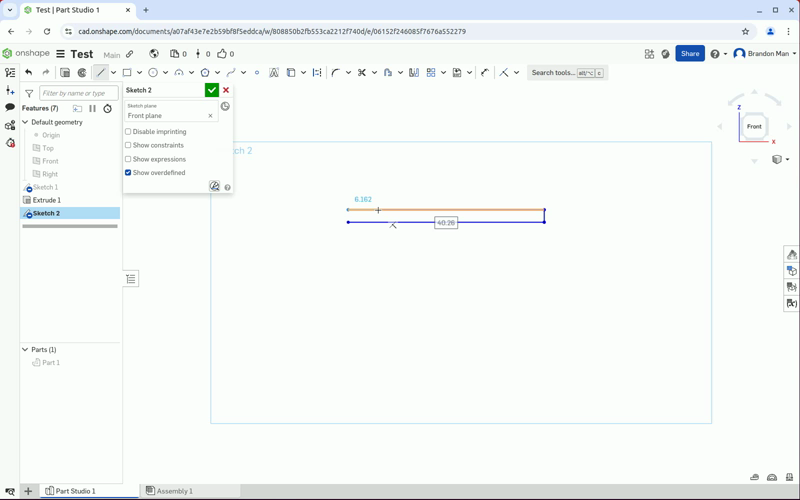
key_down(shift)
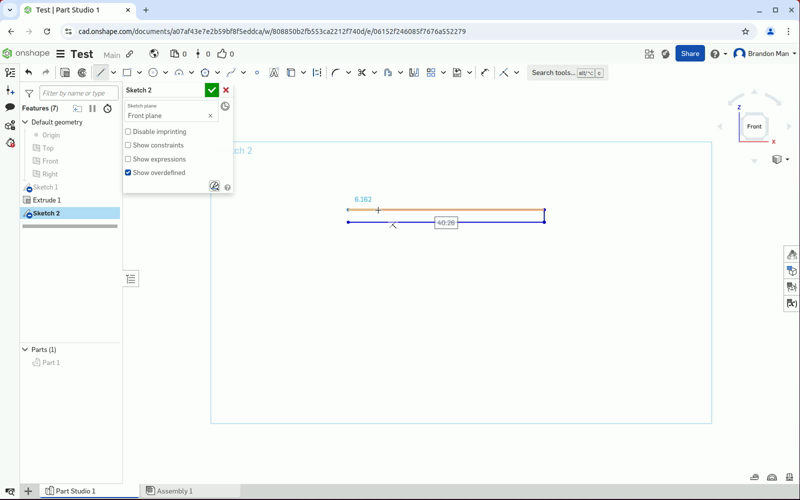
mouse_move(348, 222)
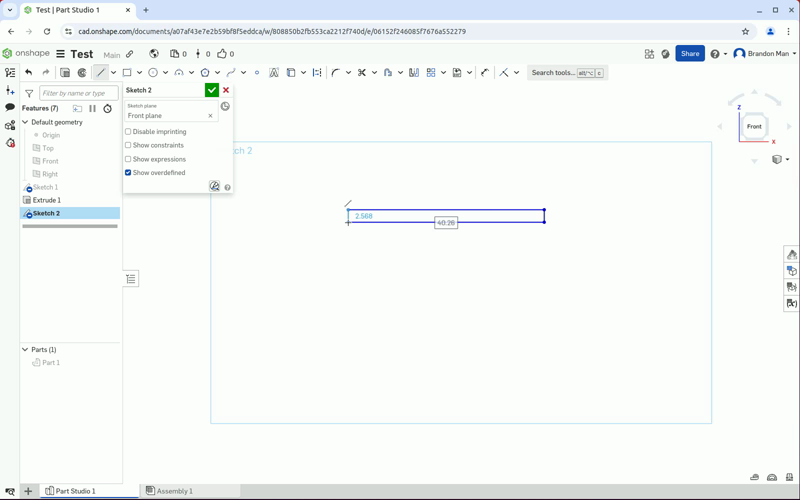
key_up(shift)
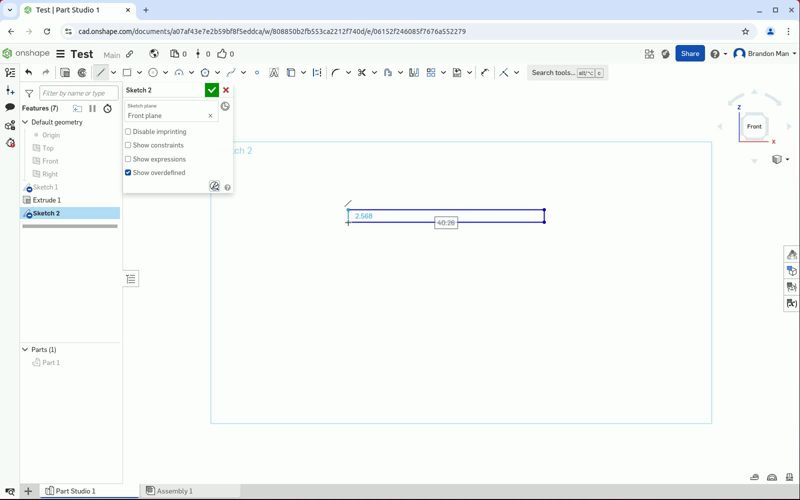
click(348, 222)
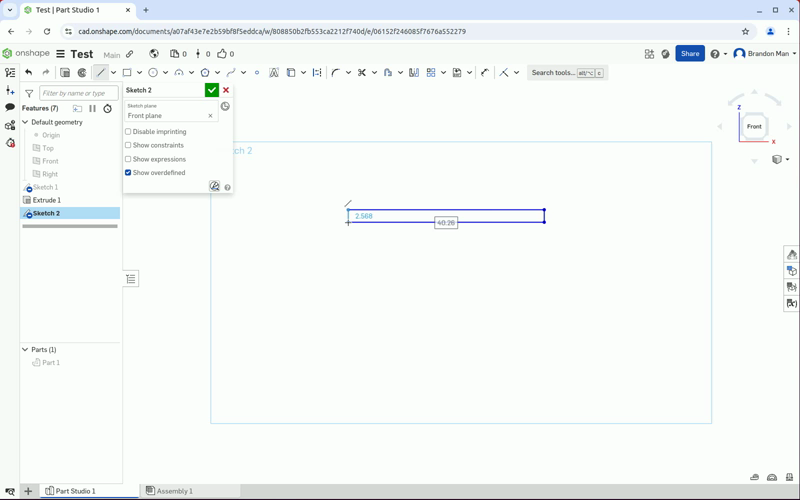
key(esc)
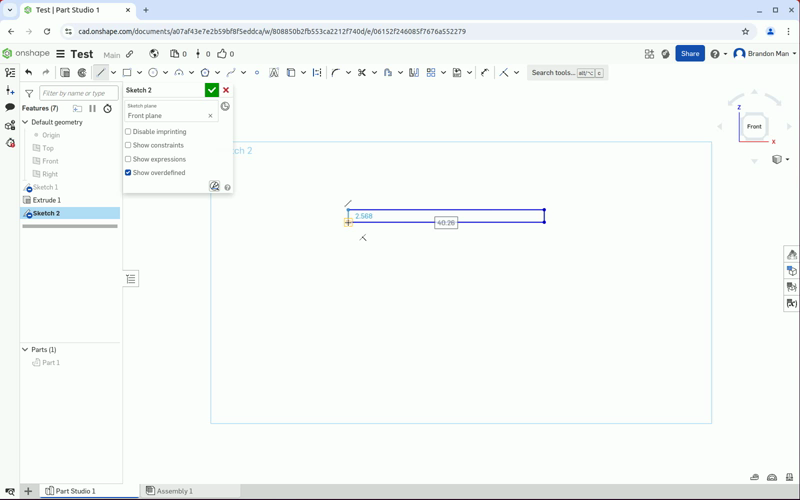
mouse_move(432, 212)
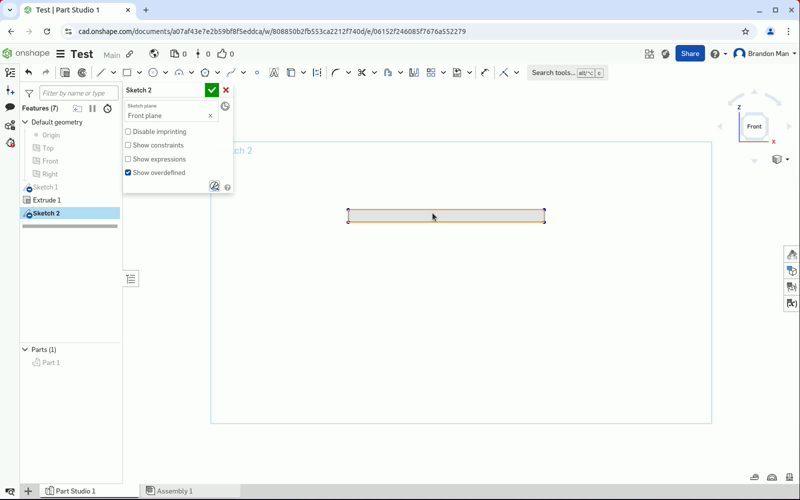
click(432, 212)
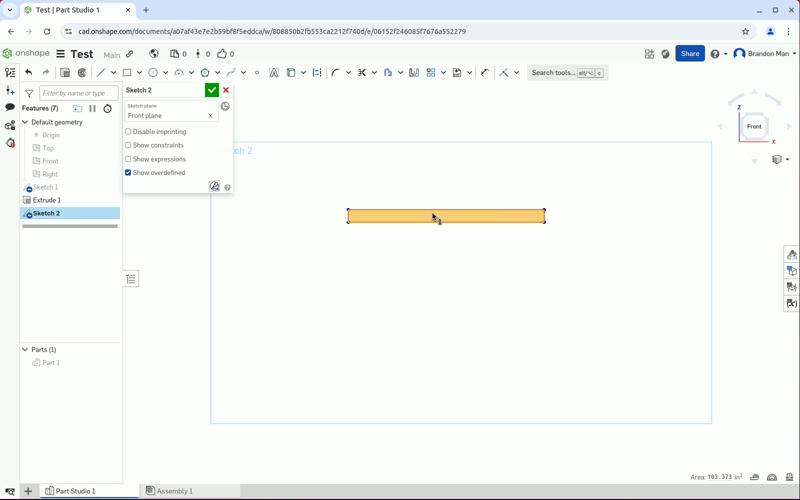
mouse_move(73, 352)
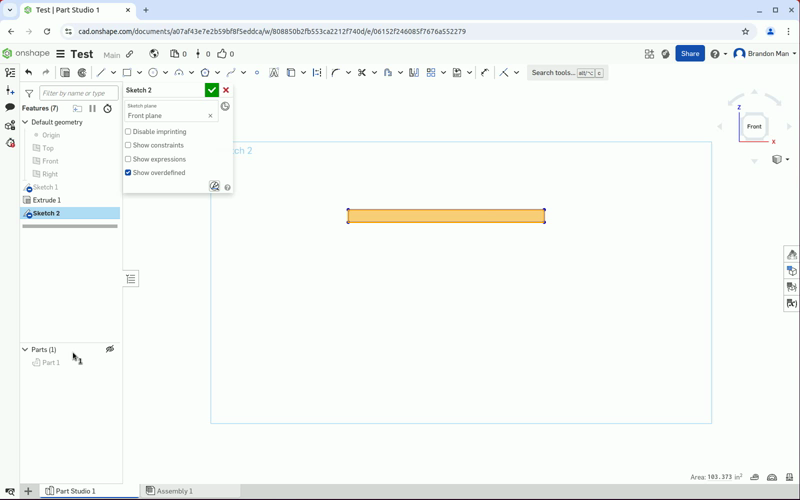
key(shift+y)
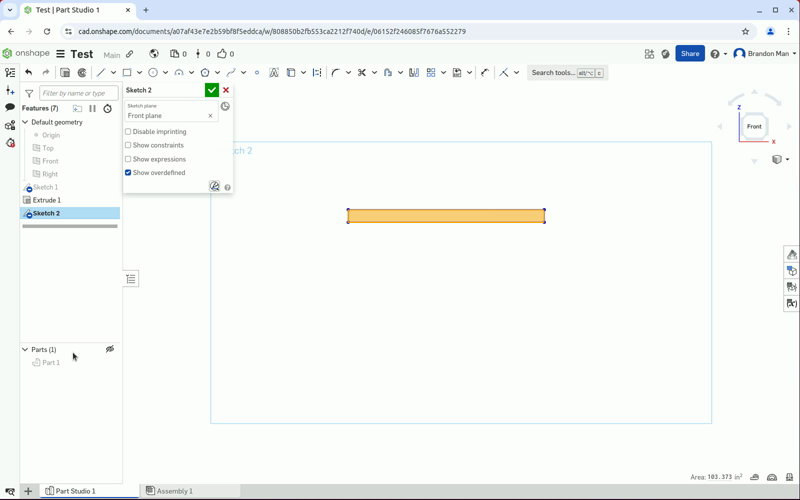
key(shift+e)
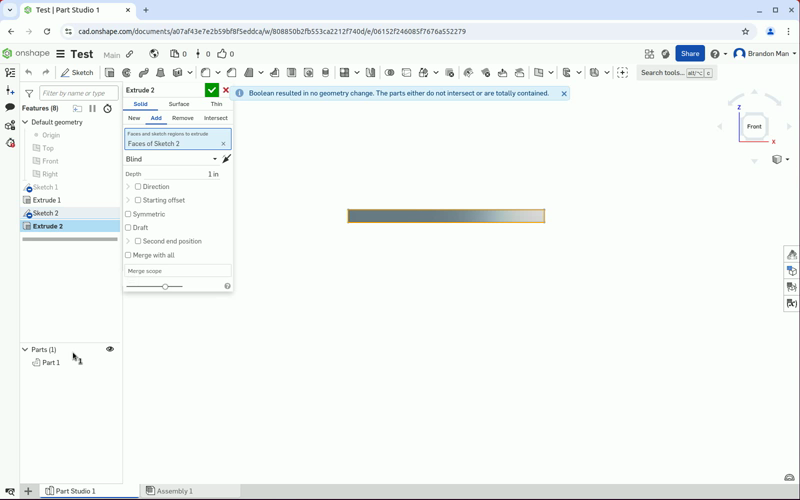
mouse_move(143, 106)
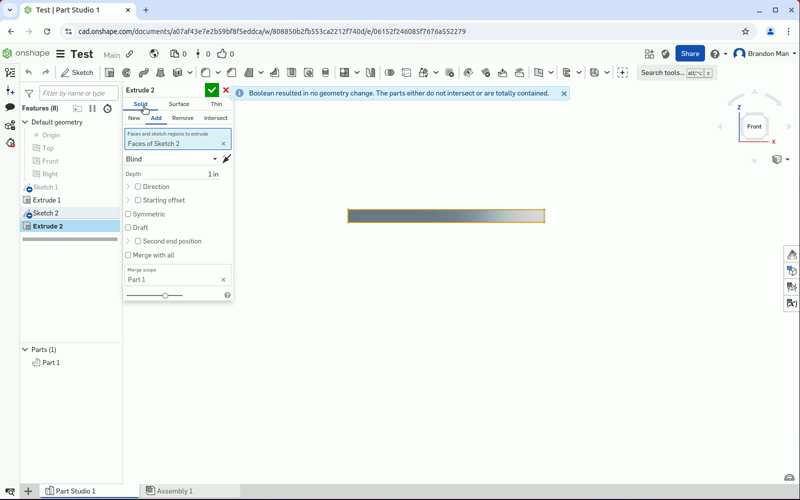
click(143, 106)
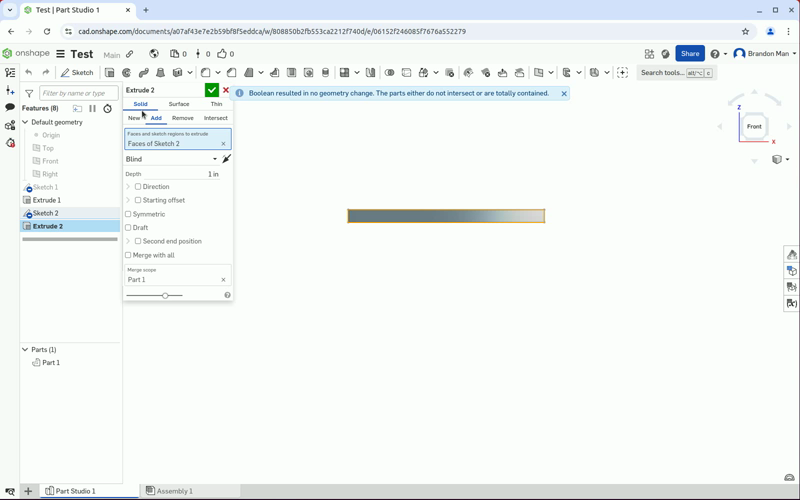
mouse_move(137, 120)
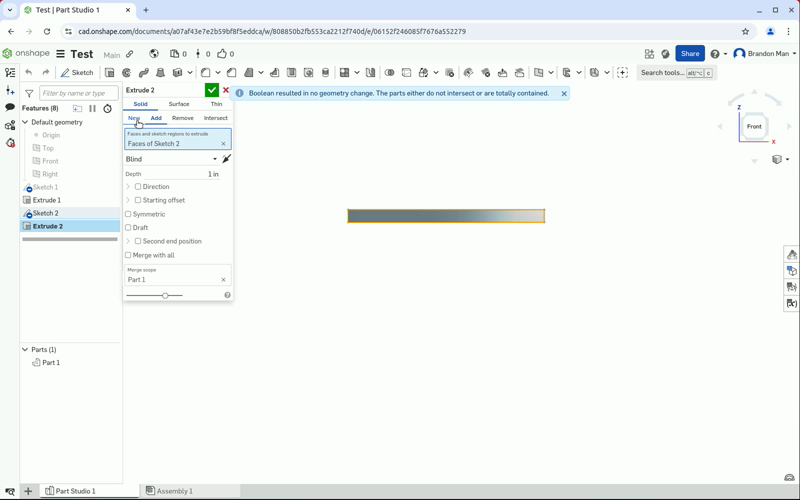
click(137, 120)
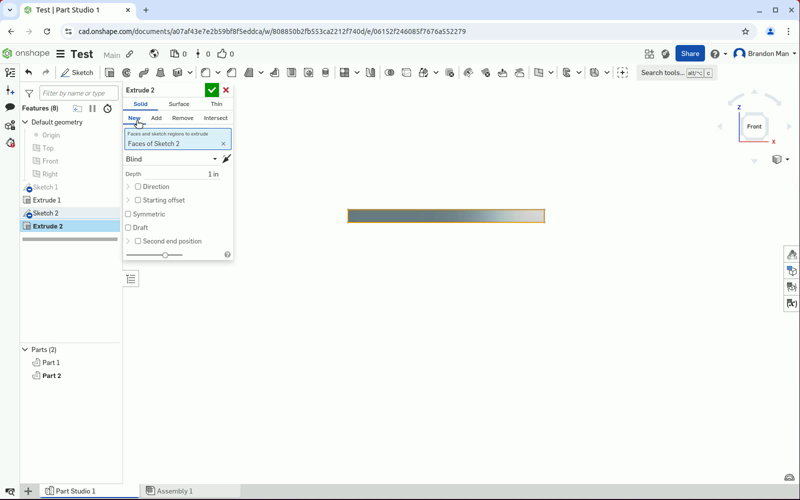
key(tab, 4)
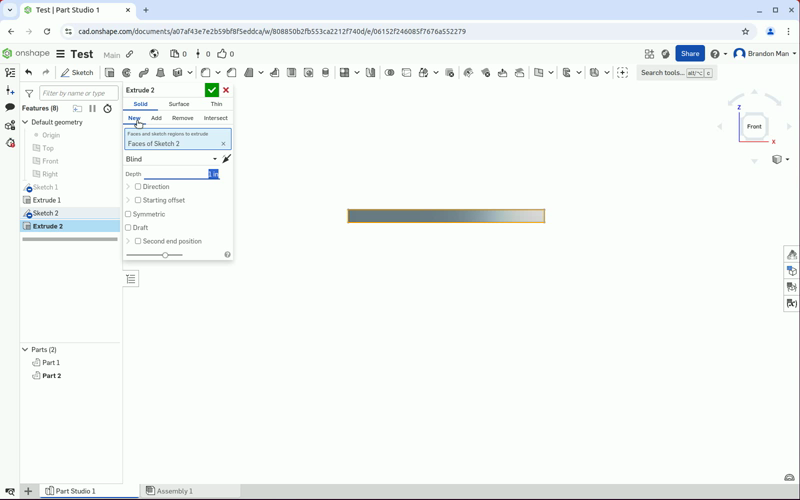
text(8.906)
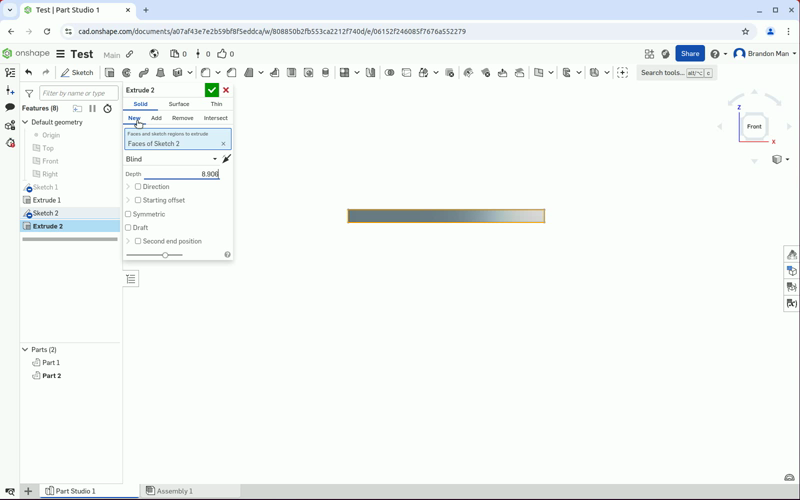
key(enter)
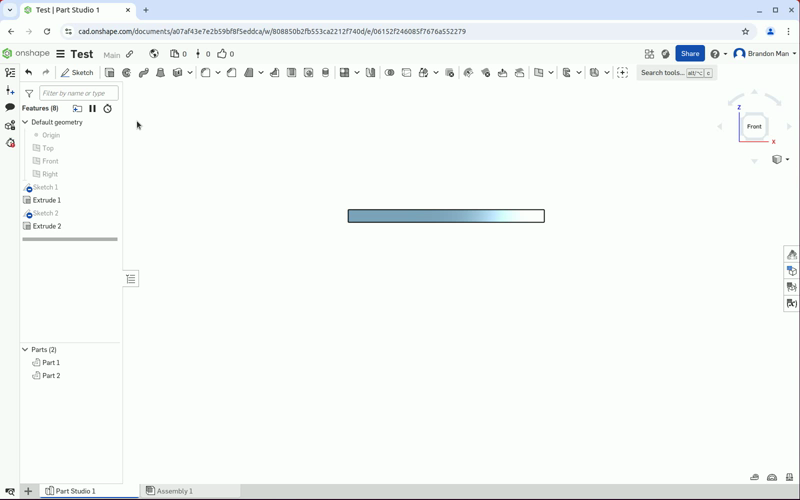
key(shift+h)
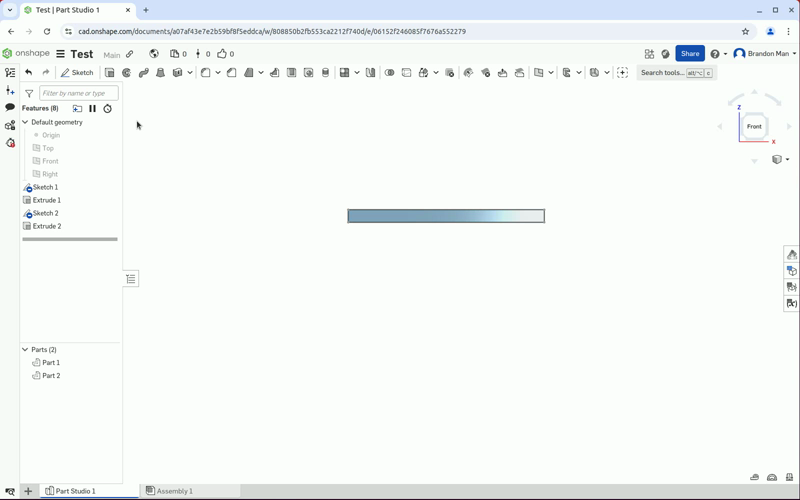
key(shift+h)
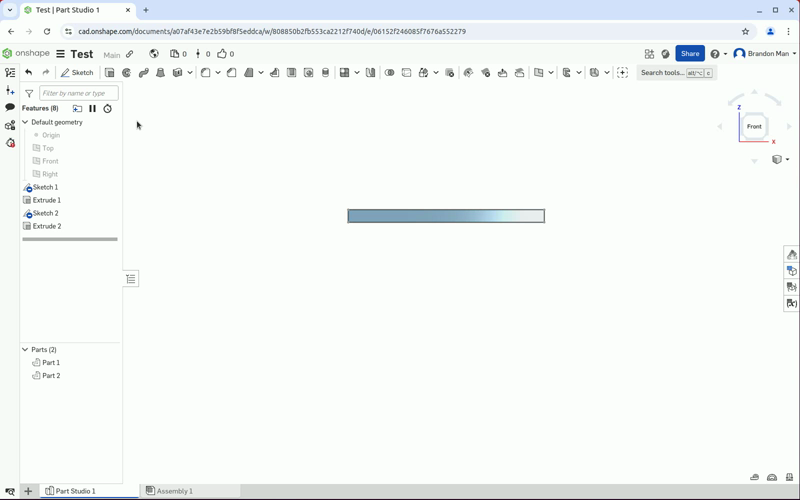
key(shift+7)
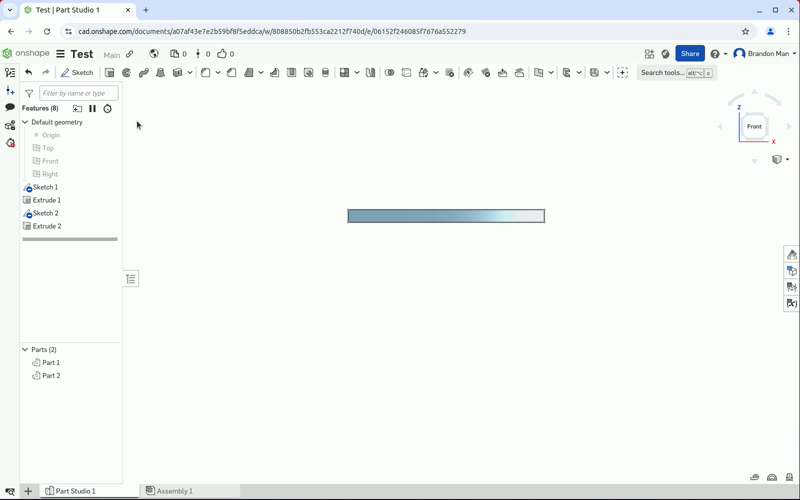
key(left, 2)
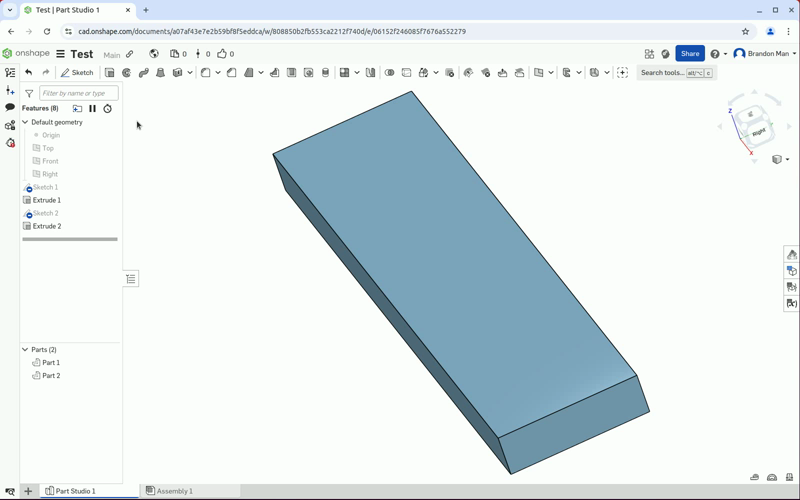
key(down, 2)
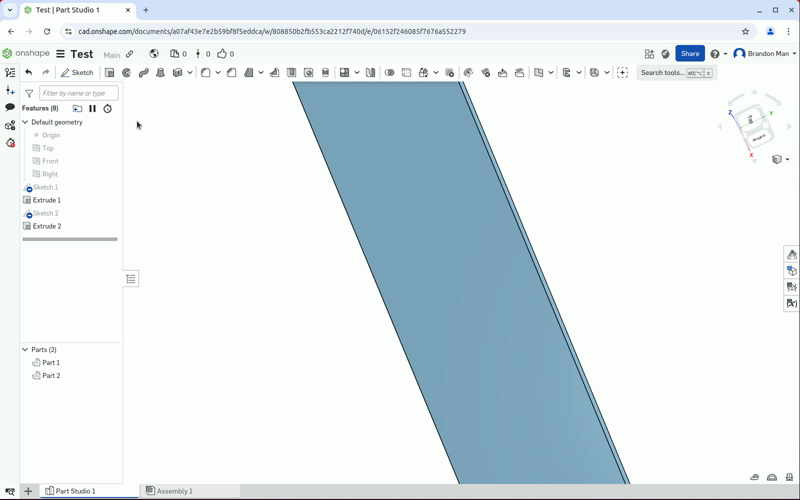
key(up, 2)
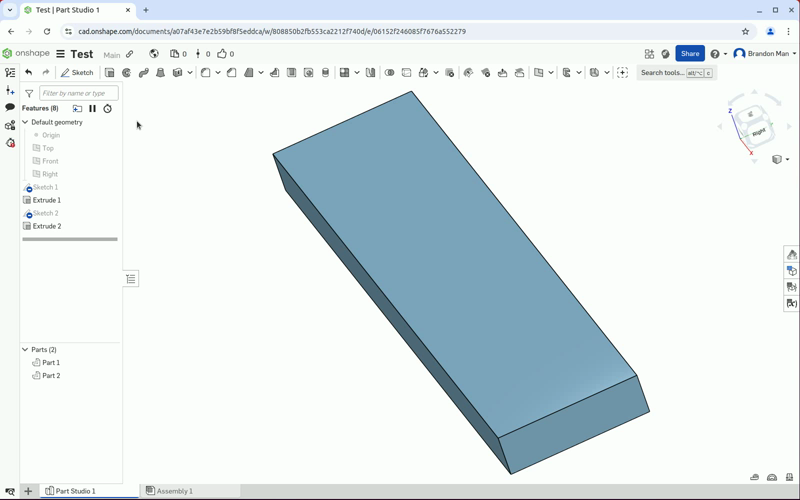
key(right, 2)
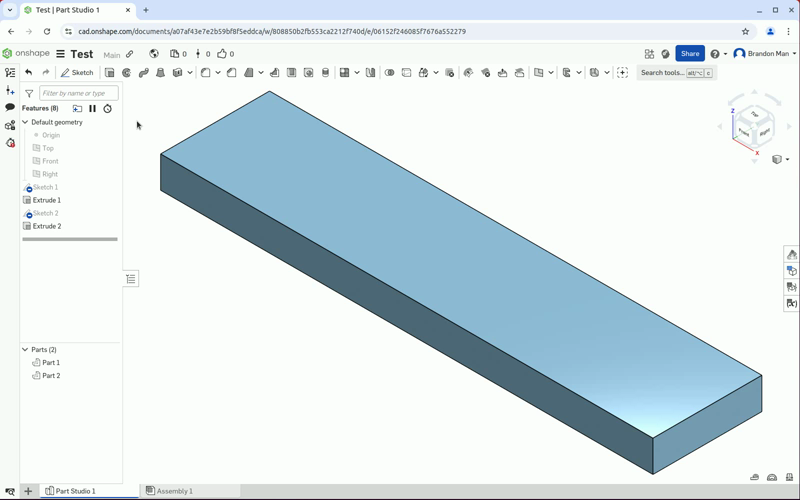
mouse_move(73, 189)
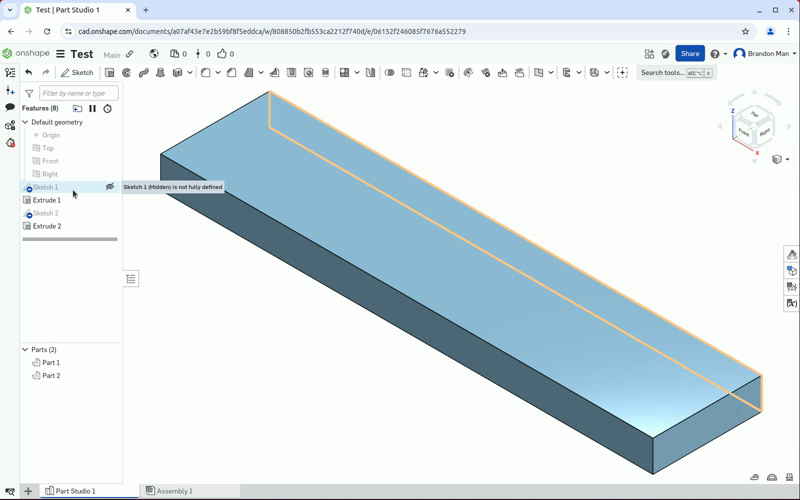
click(73, 189)